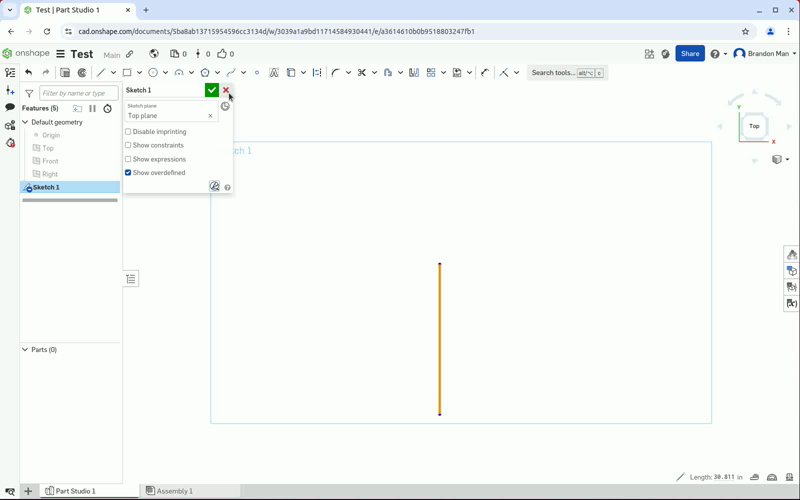
key(shift+h)
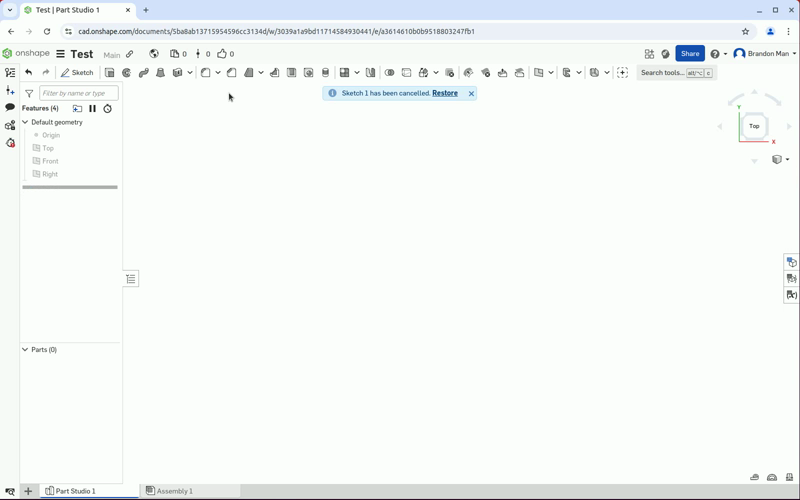
mouse_move(73, 352)
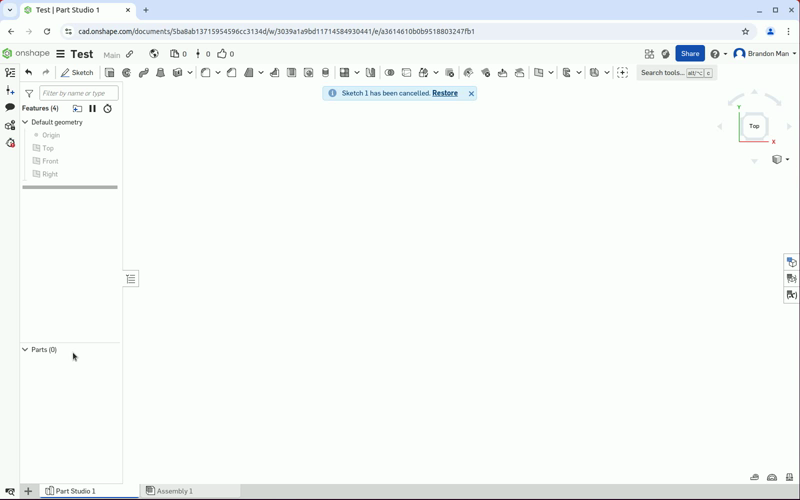
key(y)
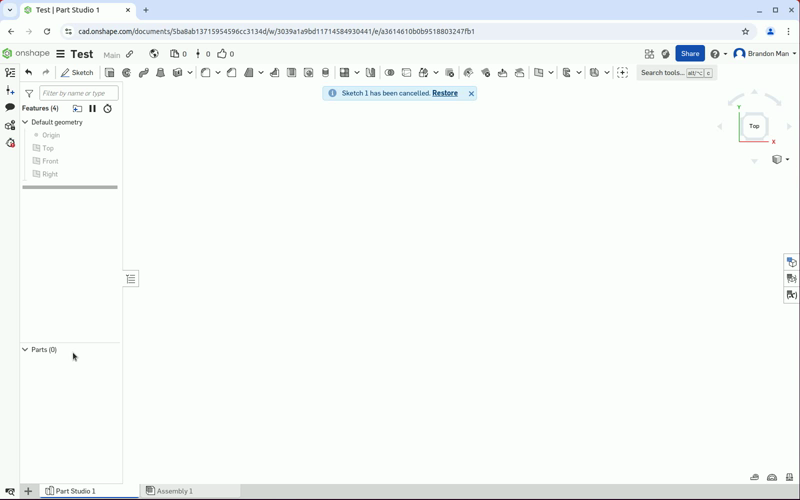
key(shift+p)
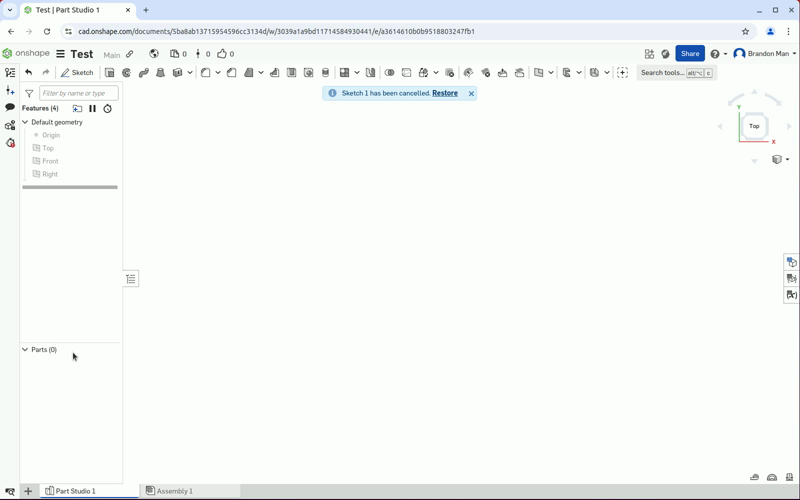
key(space)
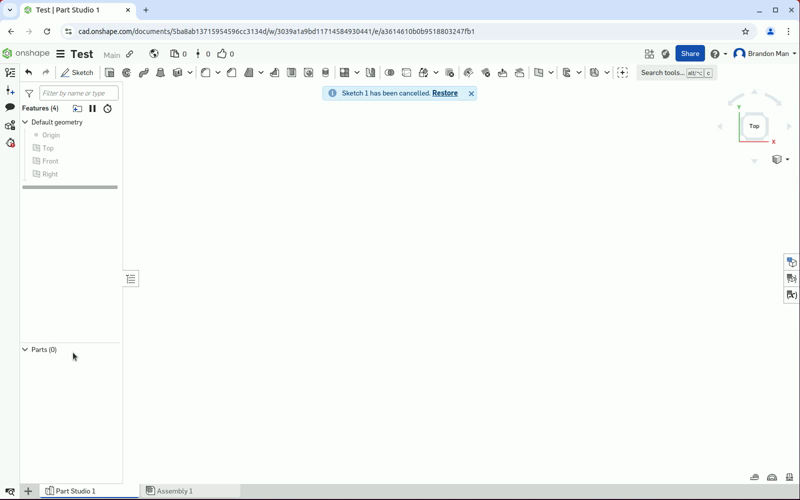
key_down(shift)
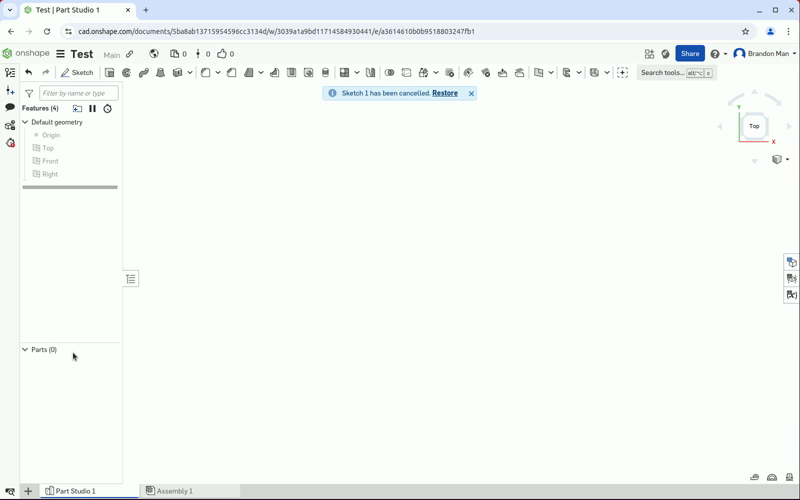
key(up)
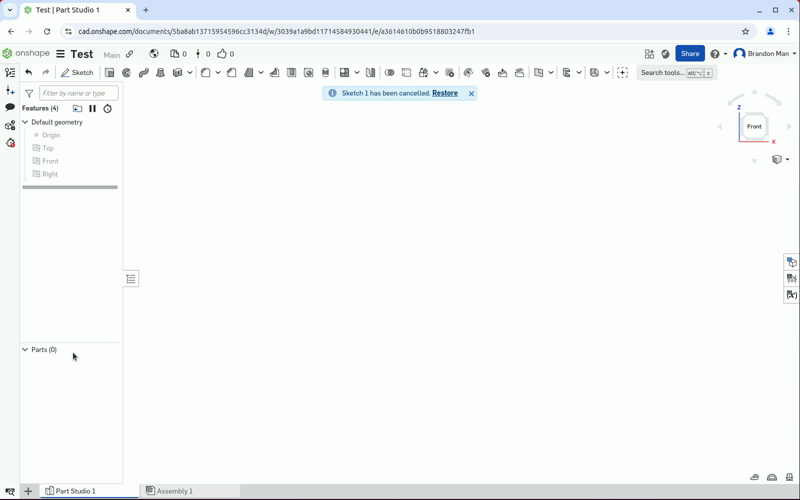
key_up(shift)
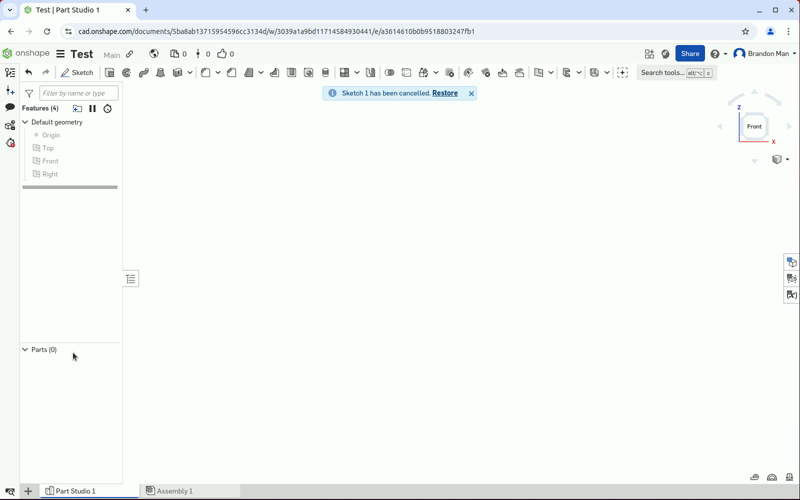
mouse_move(73, 352)
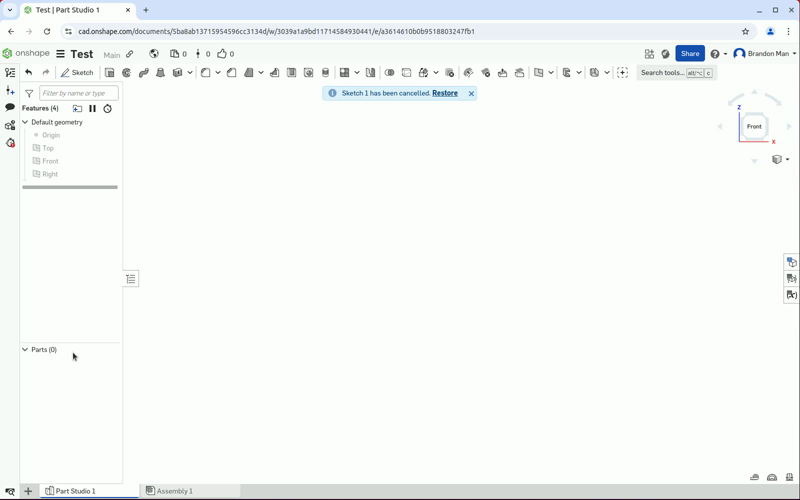
key(shift+y)
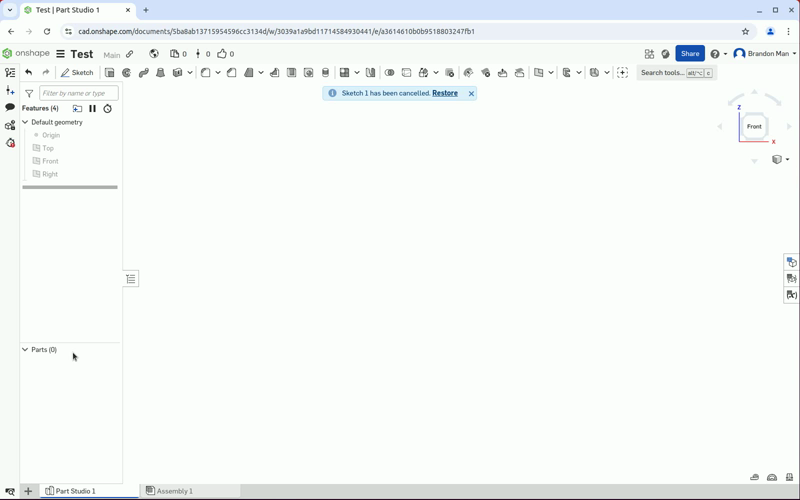
key(shift+s)
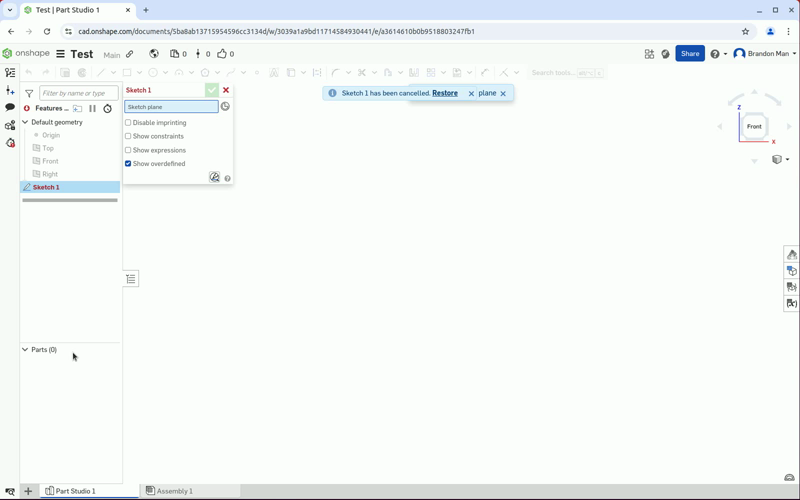
mouse_move(73, 163)
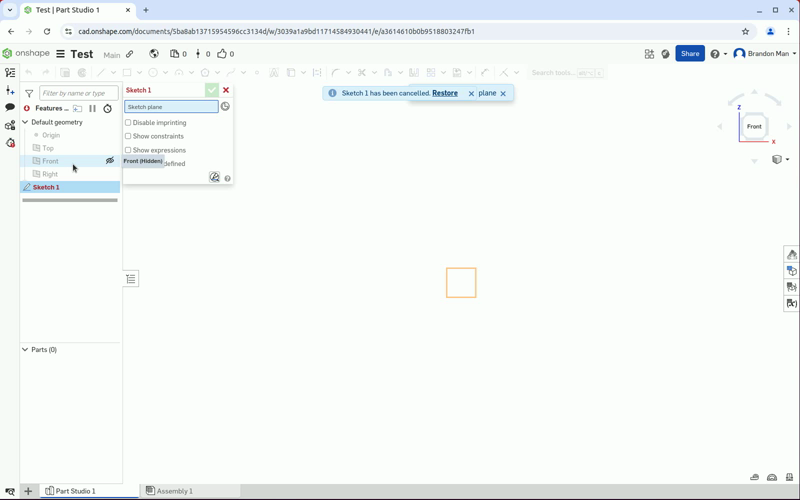
click(73, 163)
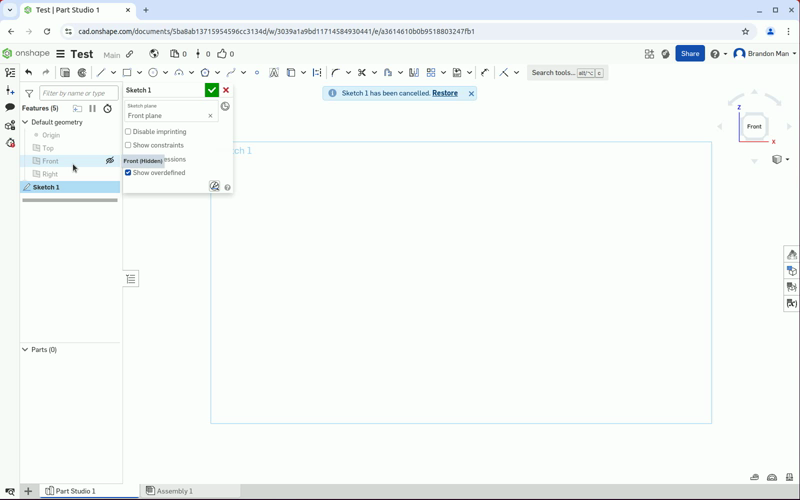
mouse_move(73, 352)
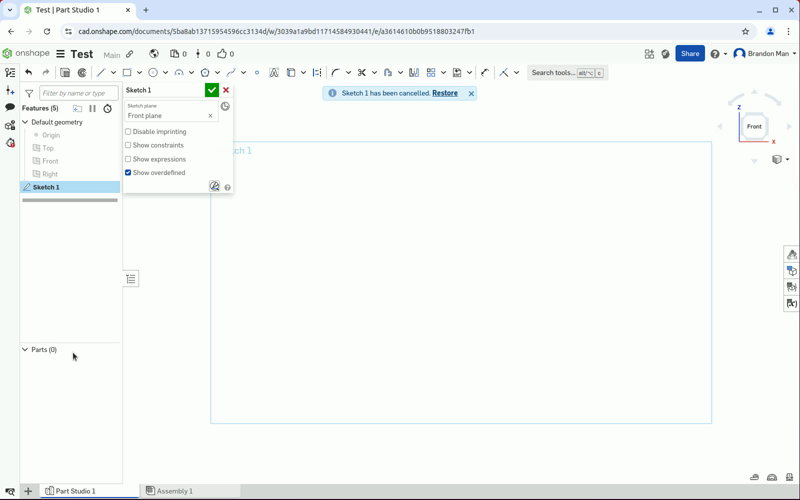
key(y)
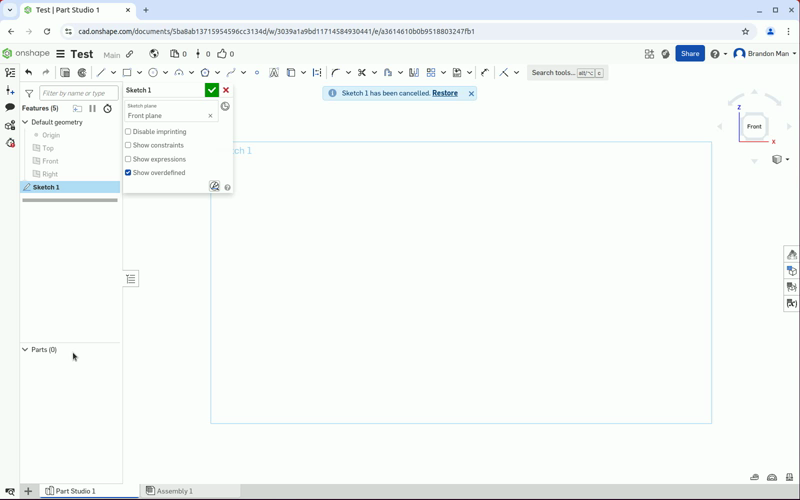
key(c)
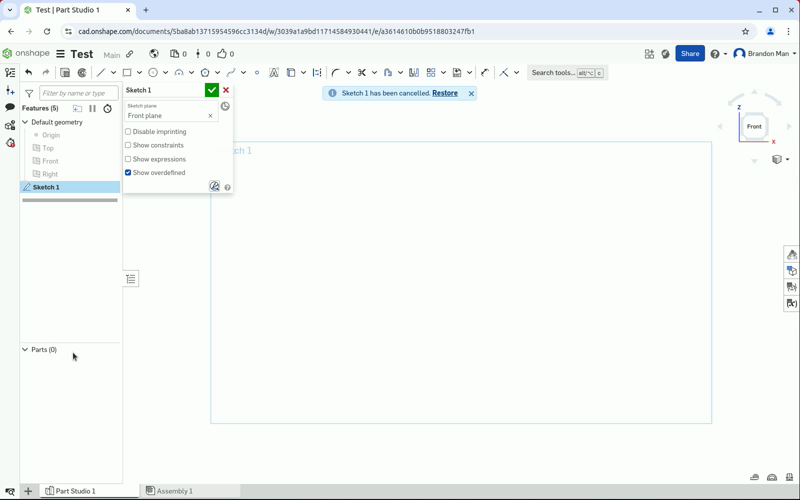
key_down(shift)
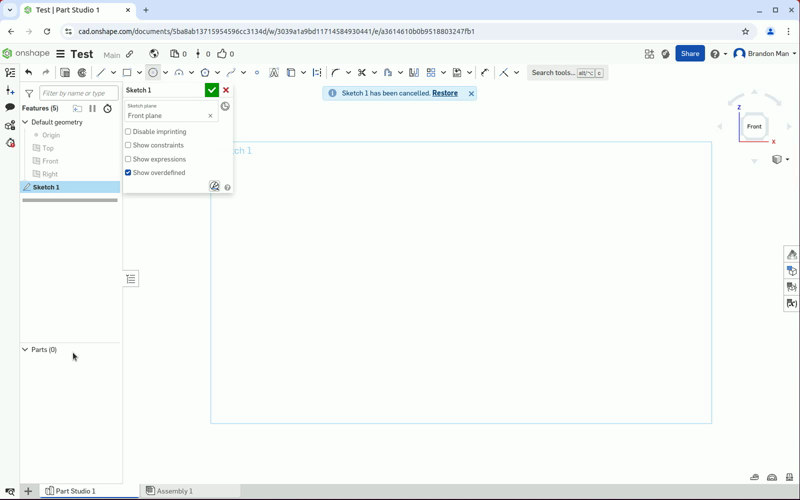
mouse_move(365, 177)
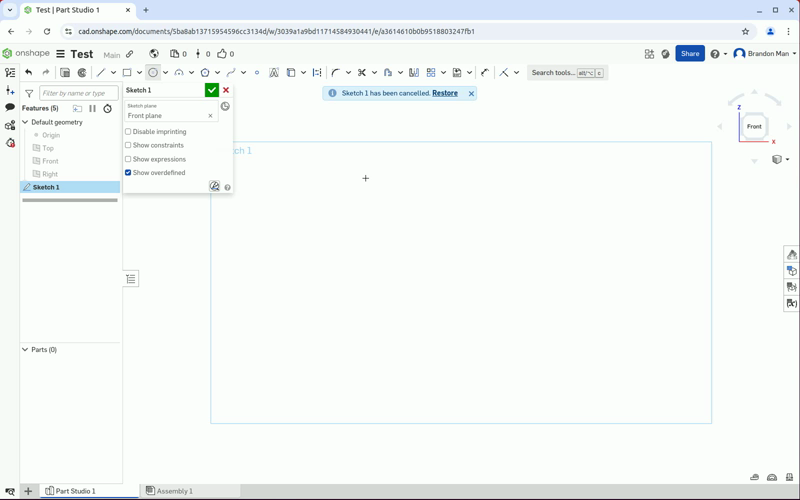
click(365, 177)
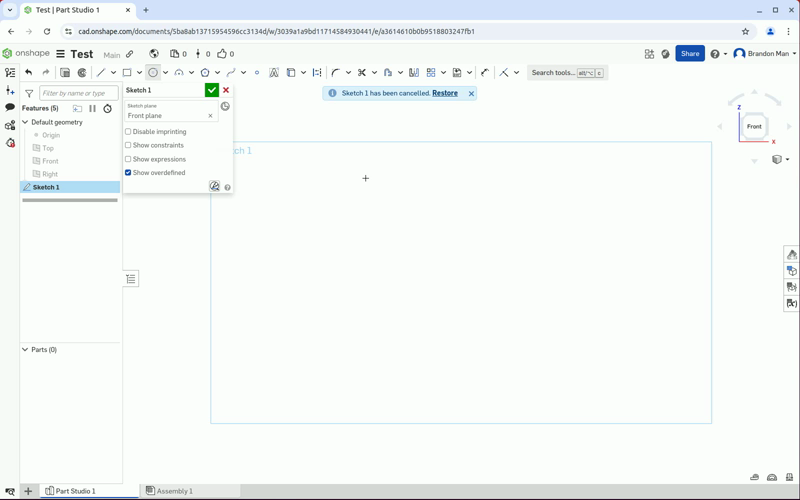
key_up(shift)
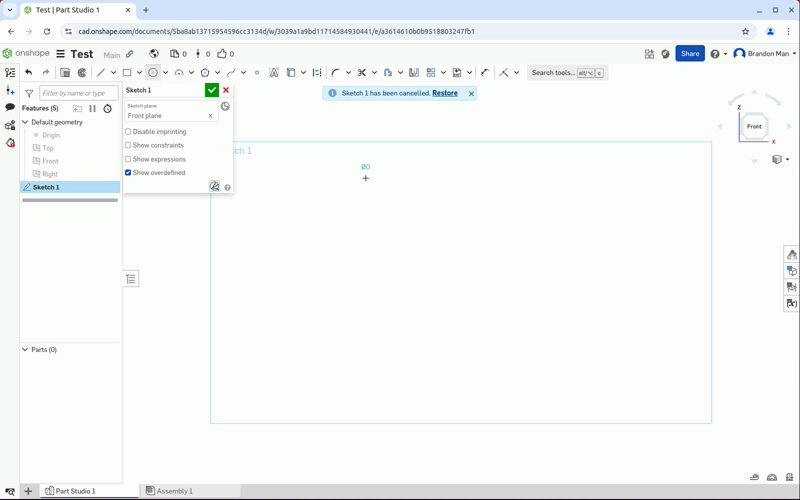
mouse_move(372, 177)
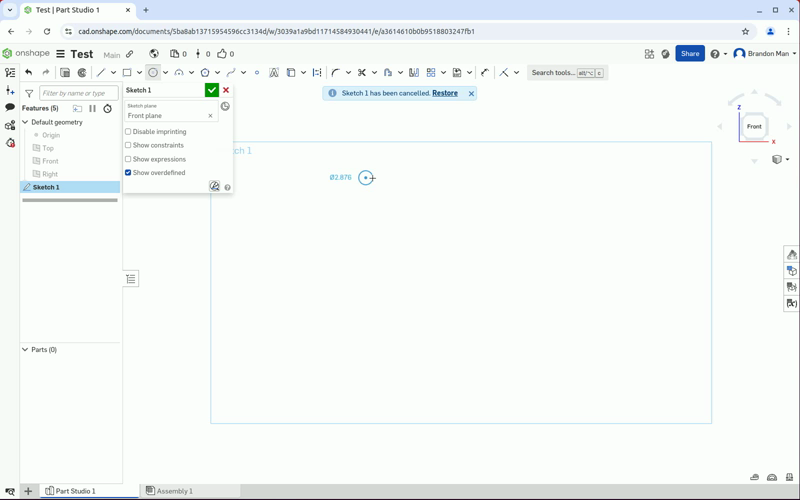
click(372, 177)
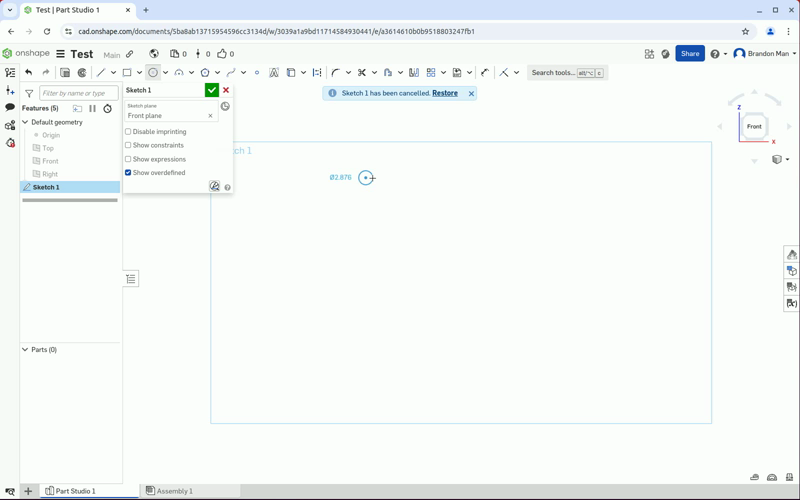
key(esc)
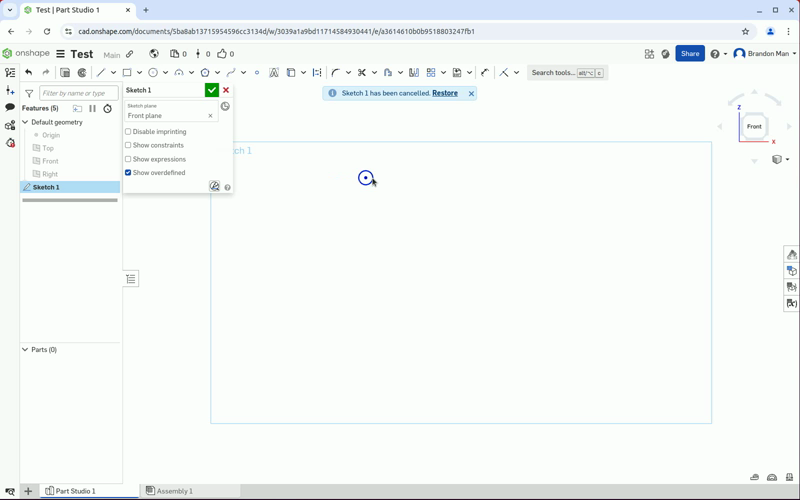
mouse_move(364, 178)
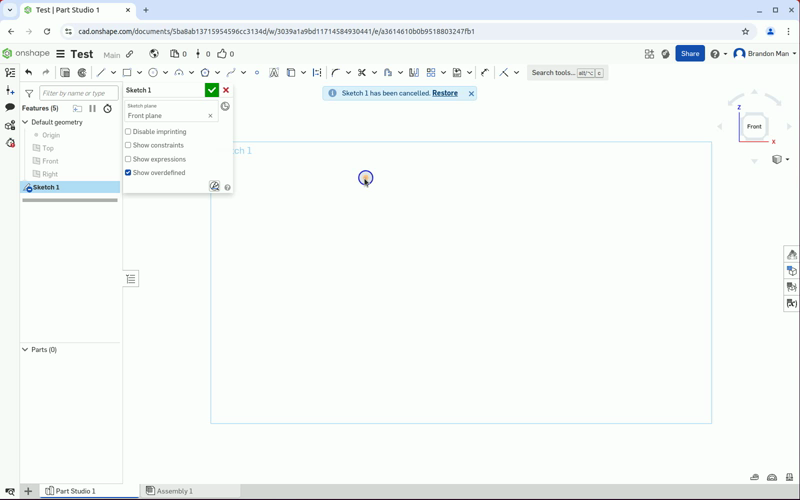
scroll(6)
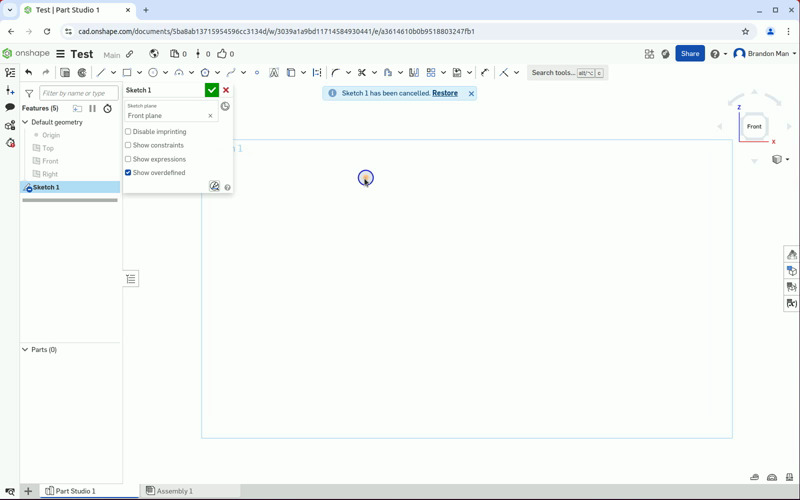
scroll(6)
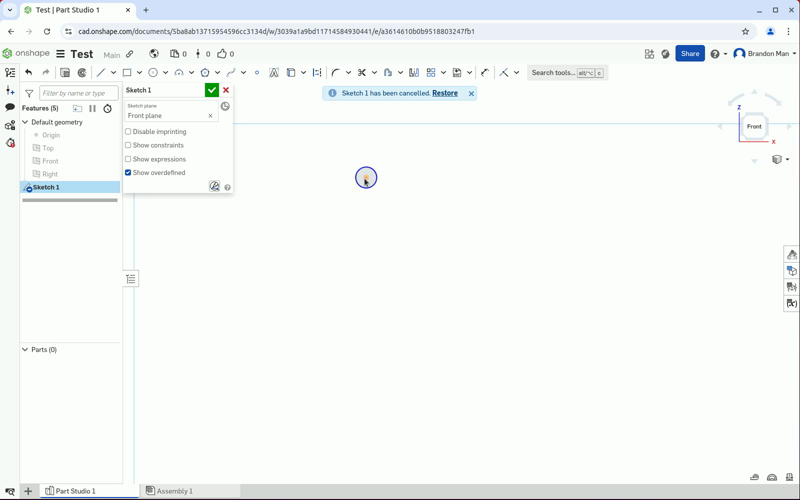
scroll(6)
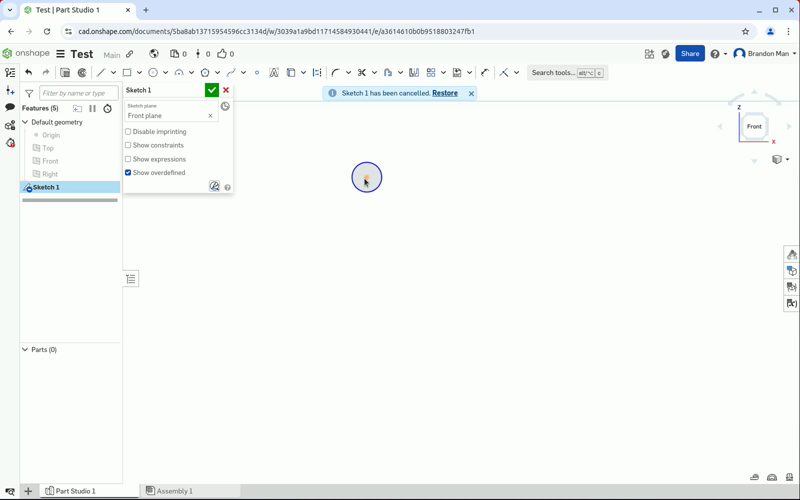
scroll(6)
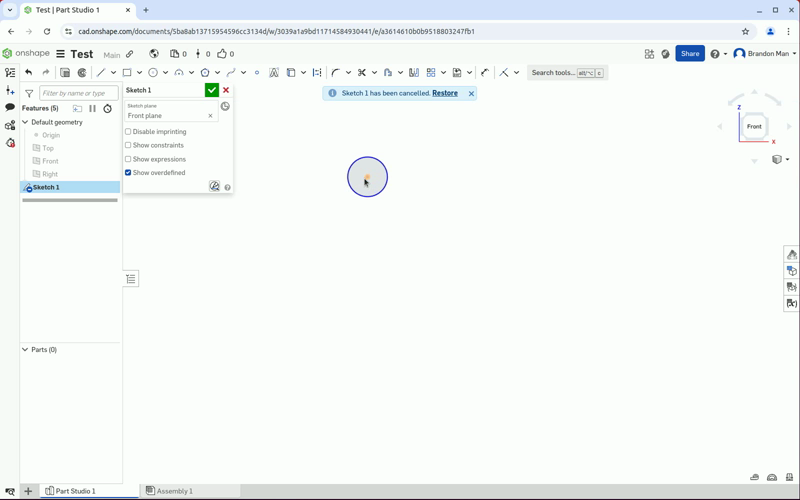
scroll(6)
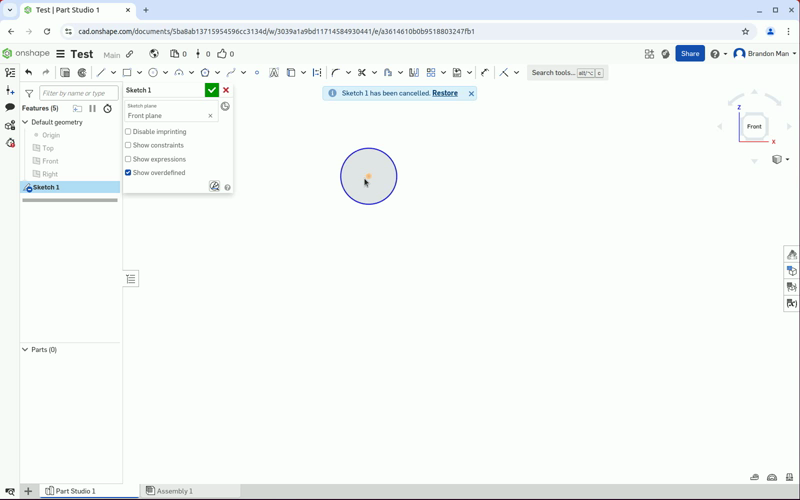
scroll(6)
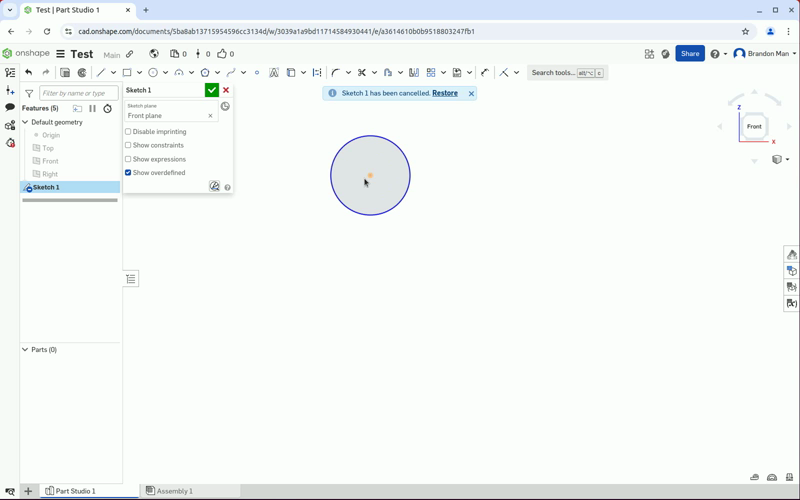
scroll(6)
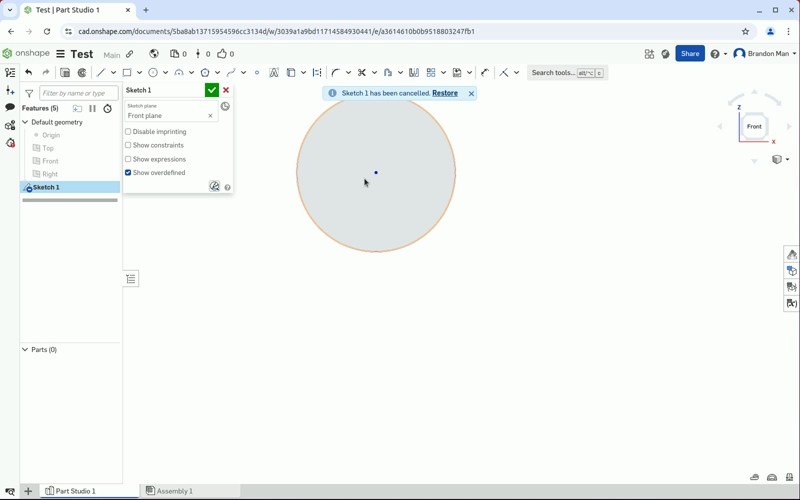
click(364, 178)
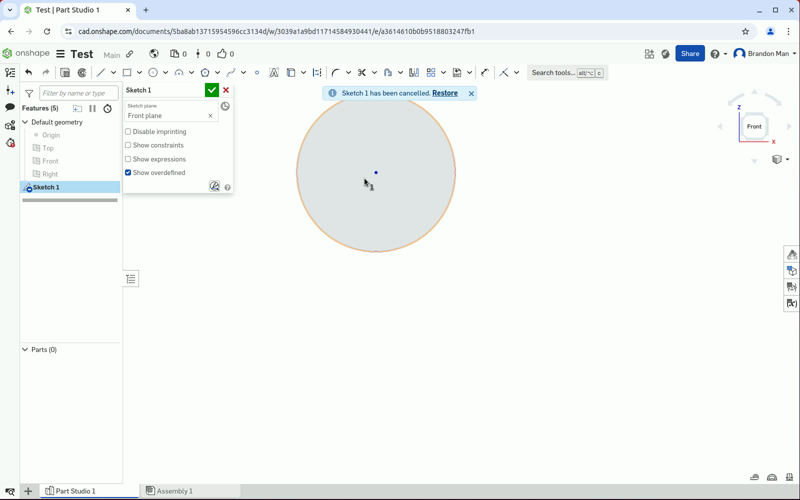
scroll(-6)
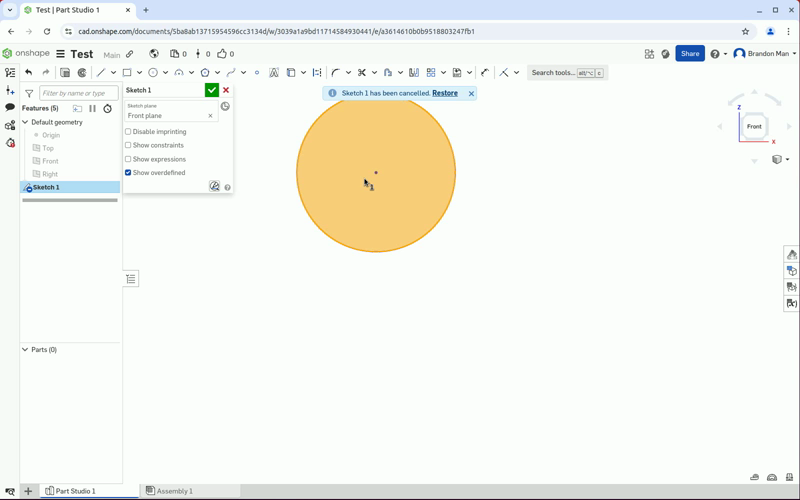
scroll(-6)
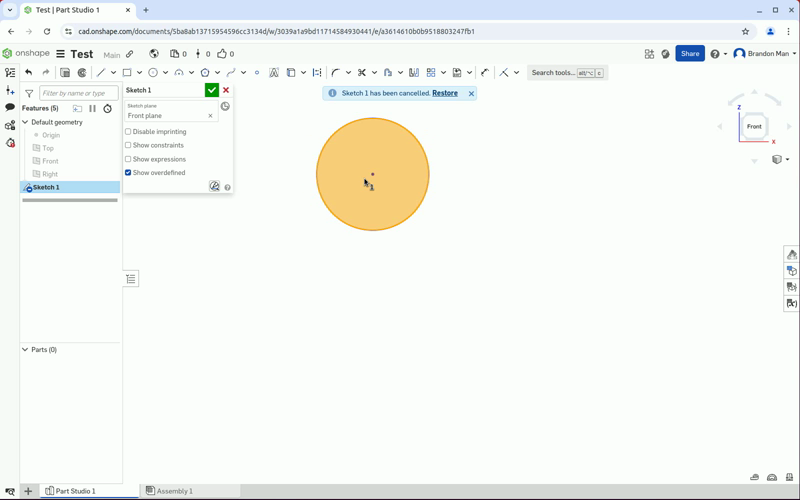
scroll(-6)
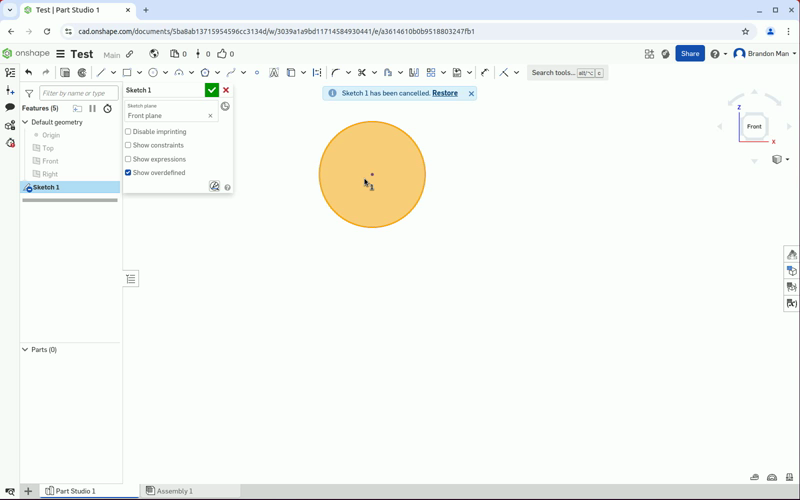
scroll(-6)
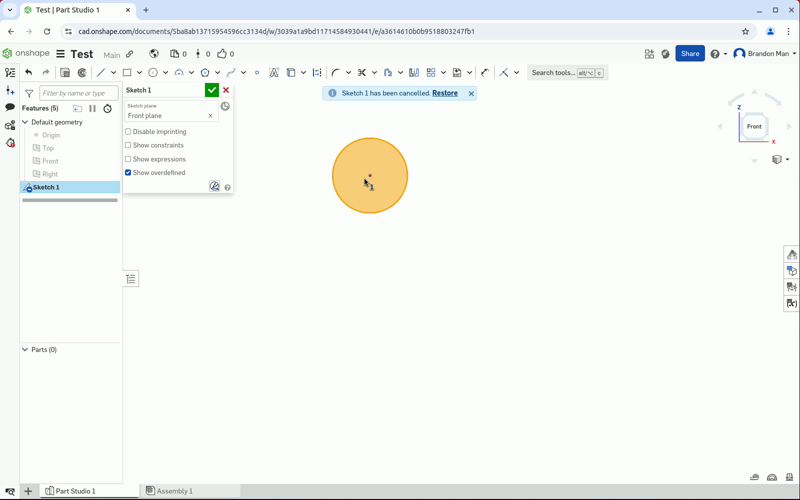
scroll(-6)
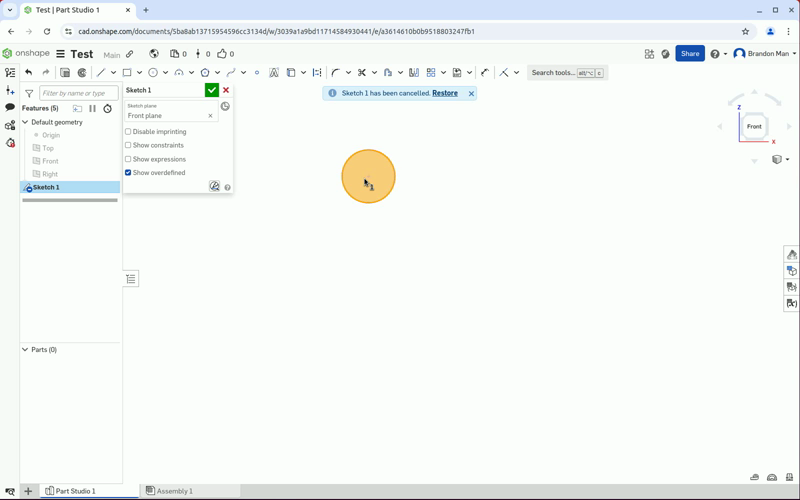
scroll(-6)
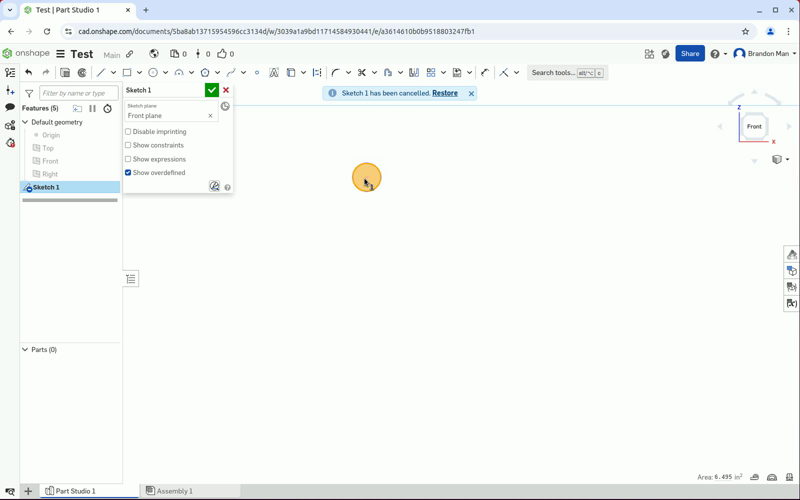
scroll(-6)
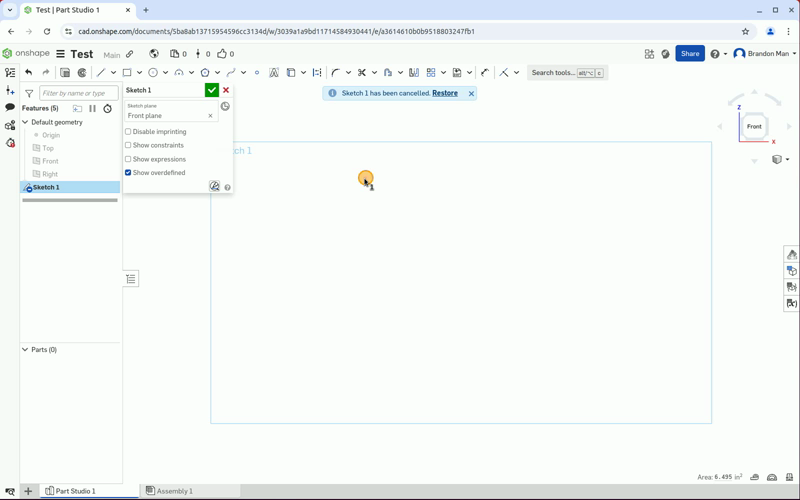
mouse_move(73, 352)
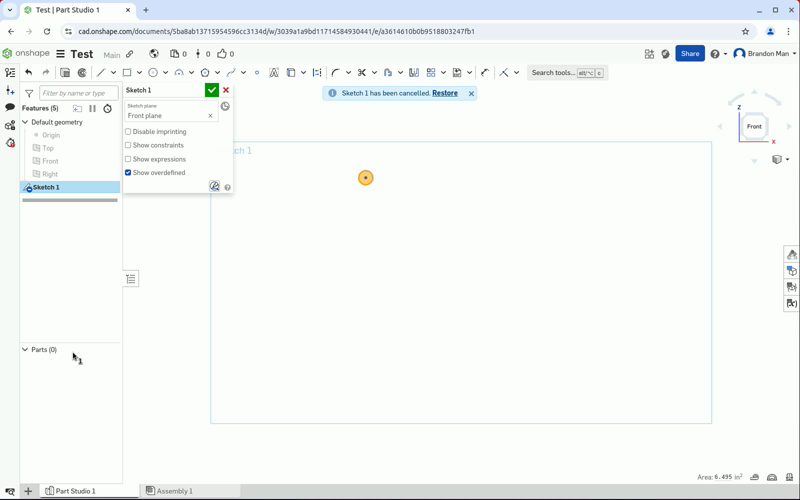
key(shift+y)
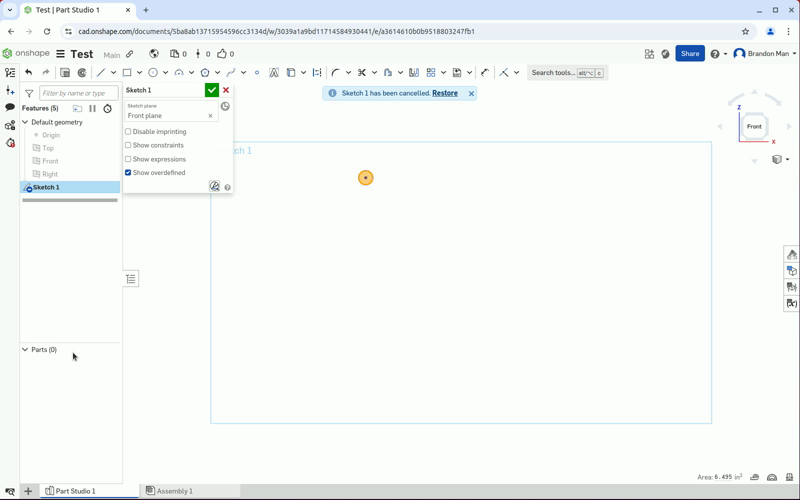
key(shift+e)
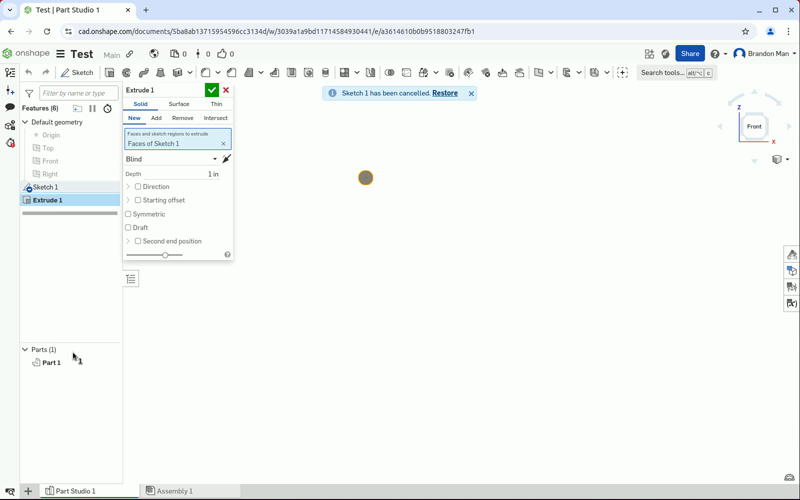
mouse_move(143, 106)
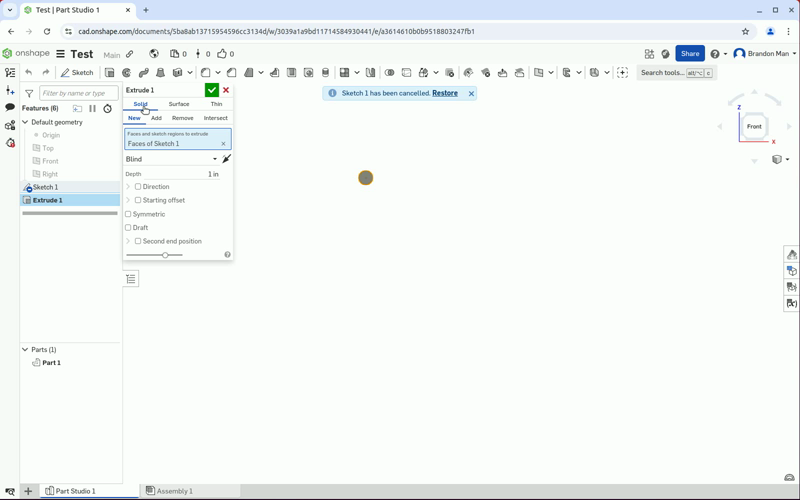
click(143, 106)
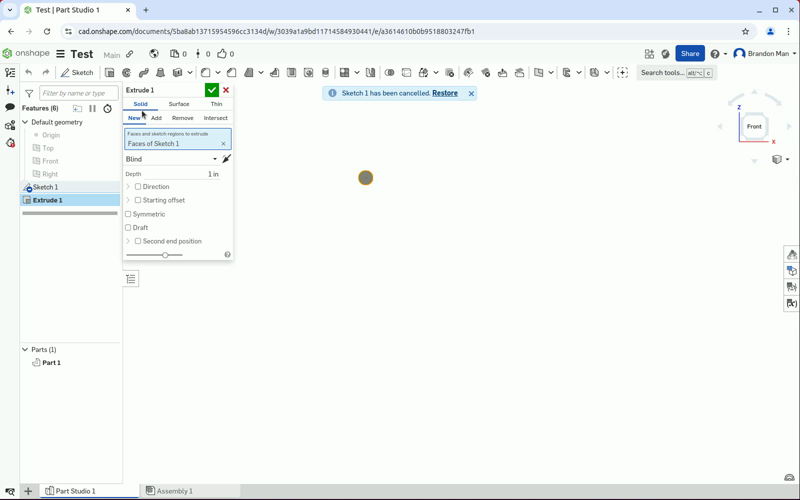
mouse_move(137, 120)
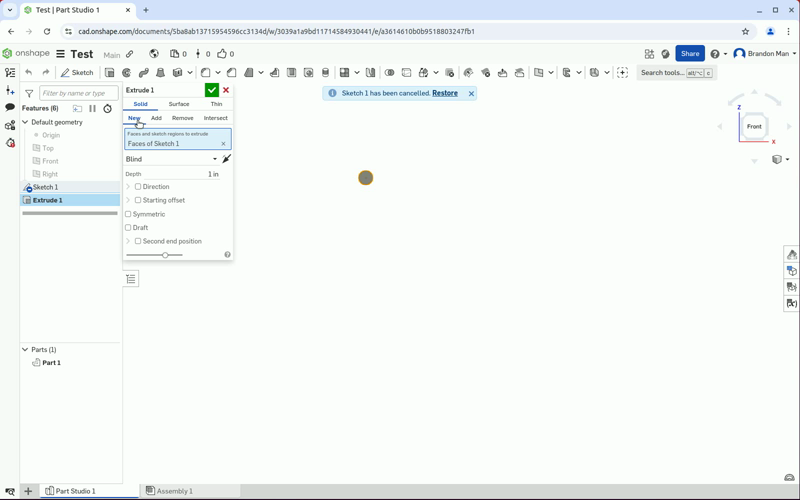
click(137, 120)
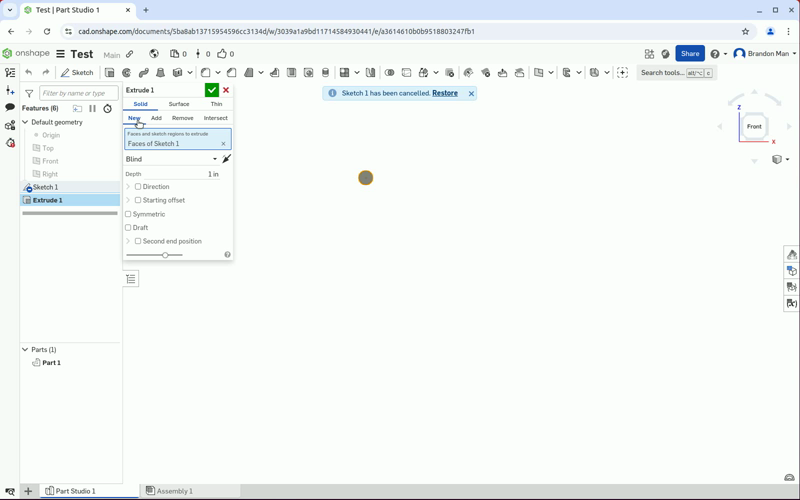
key(tab, 4)
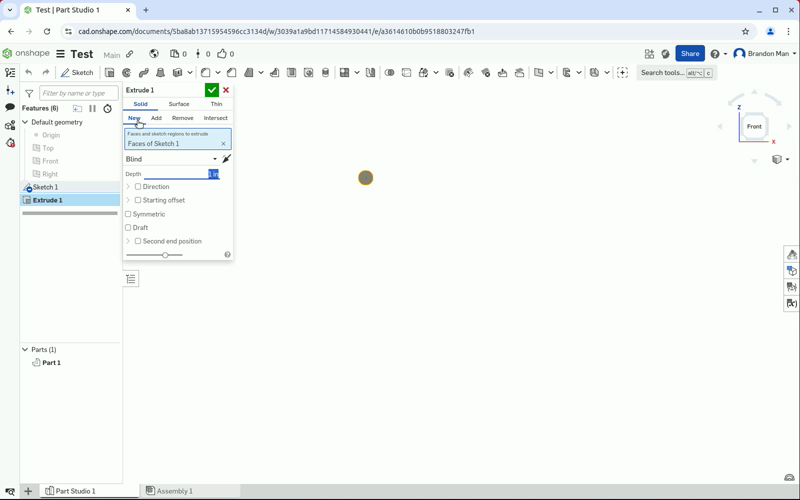
text(13.961)
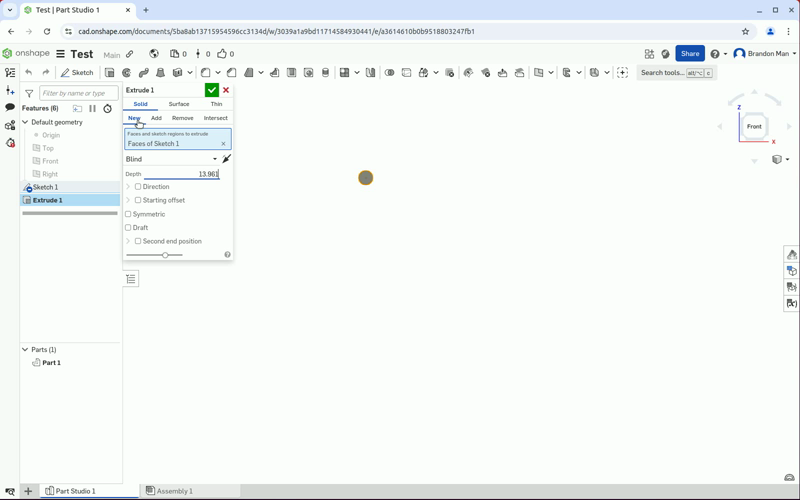
key(enter)
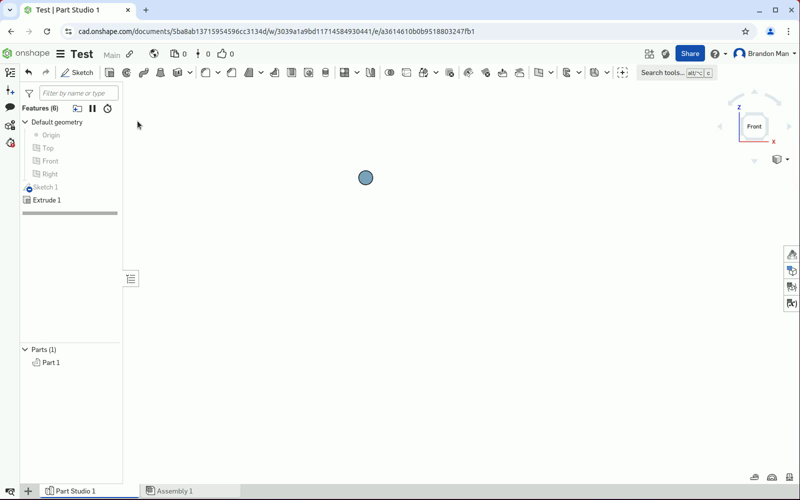
key(shift+h)
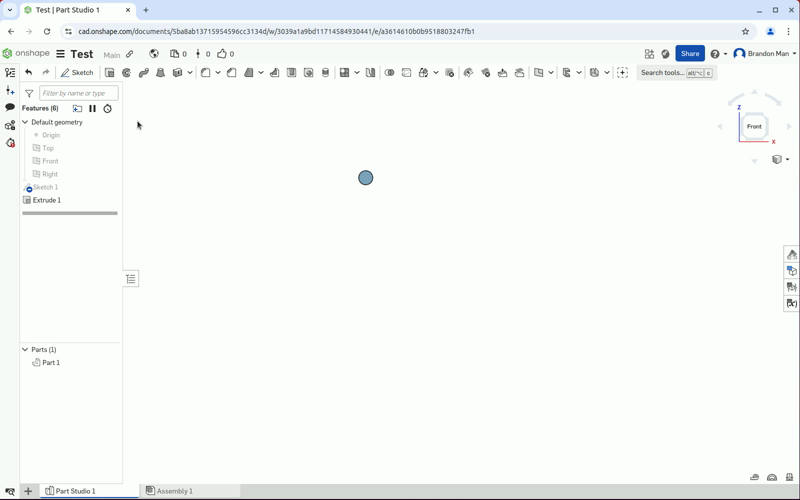
key(shift+h)
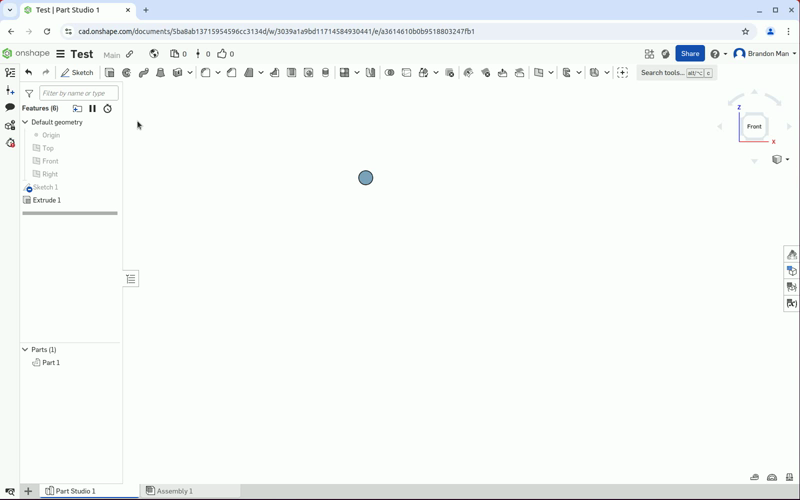
mouse_move(73, 189)
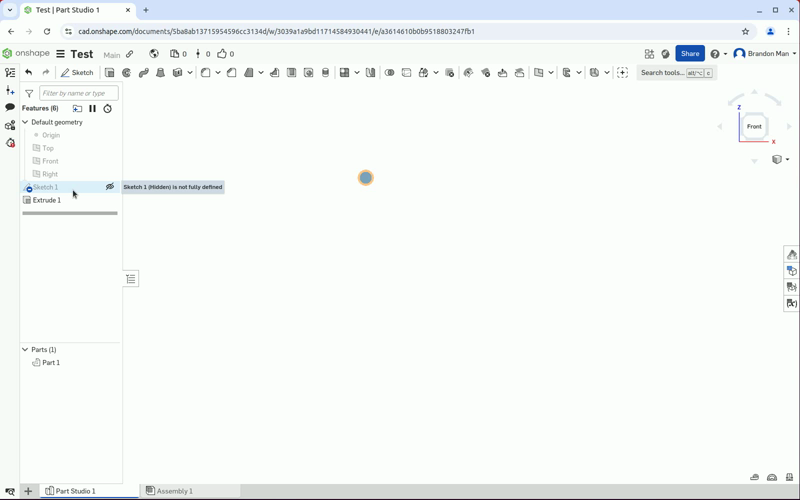
click(73, 189)
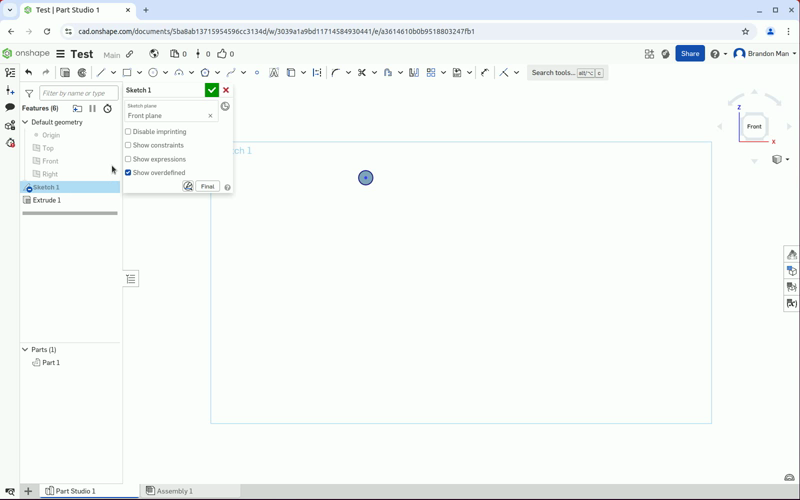
mouse_move(229, 92)
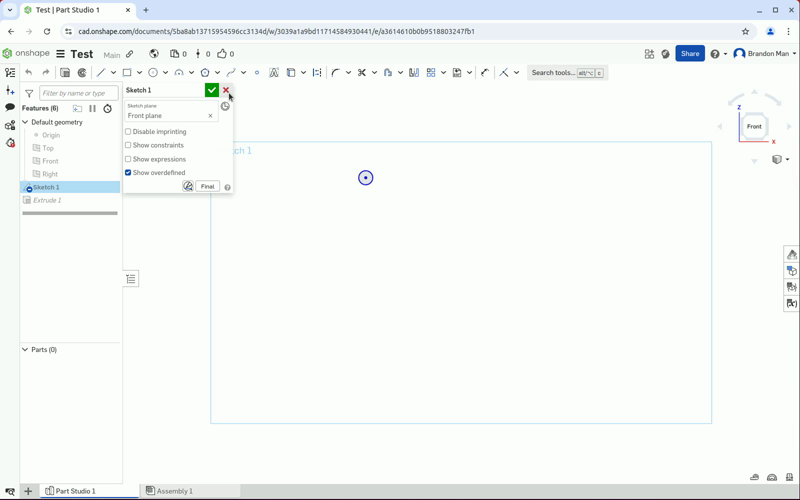
click(229, 92)
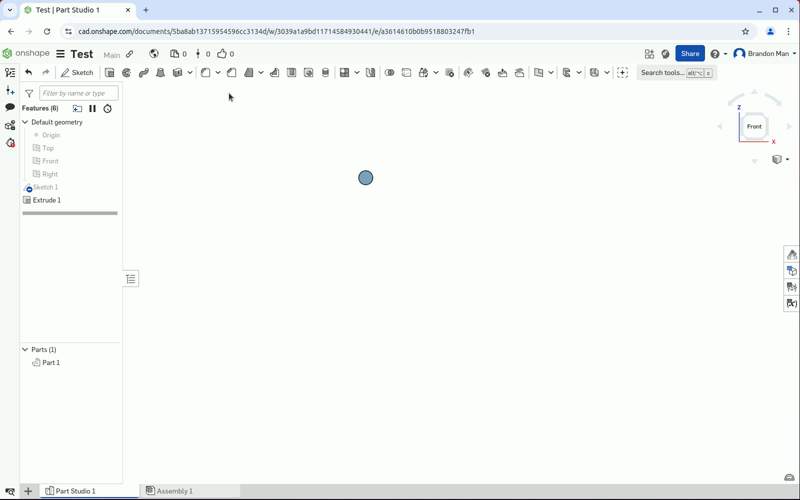
mouse_move(541, 75)
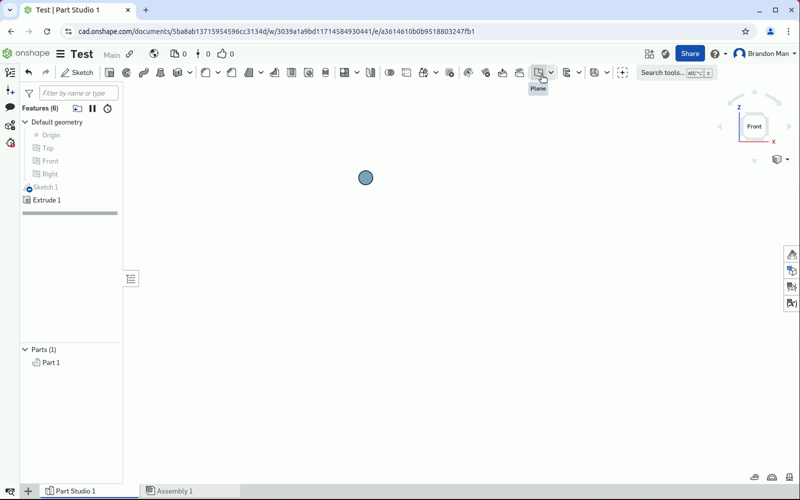
click(541, 75)
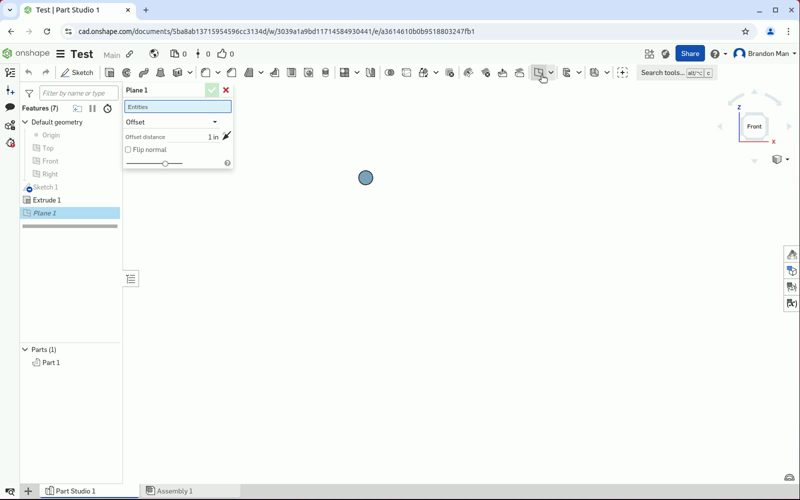
mouse_move(73, 163)
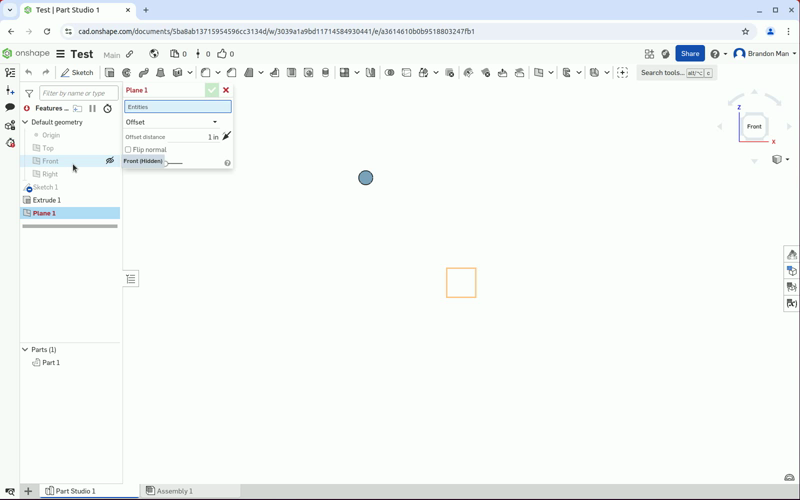
click(73, 163)
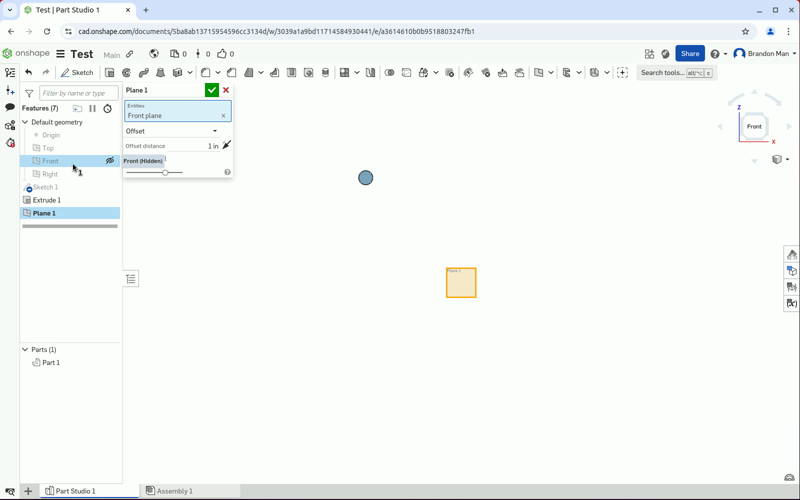
key(tab, 2)
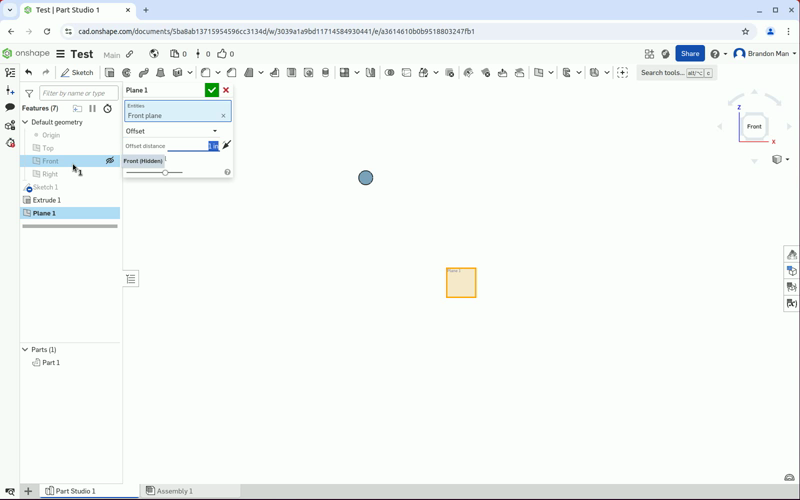
text(13.957)
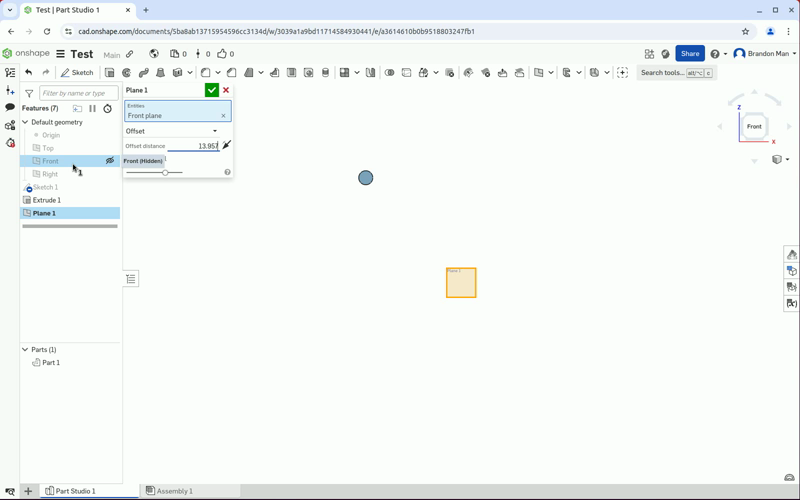
key(enter, 2)
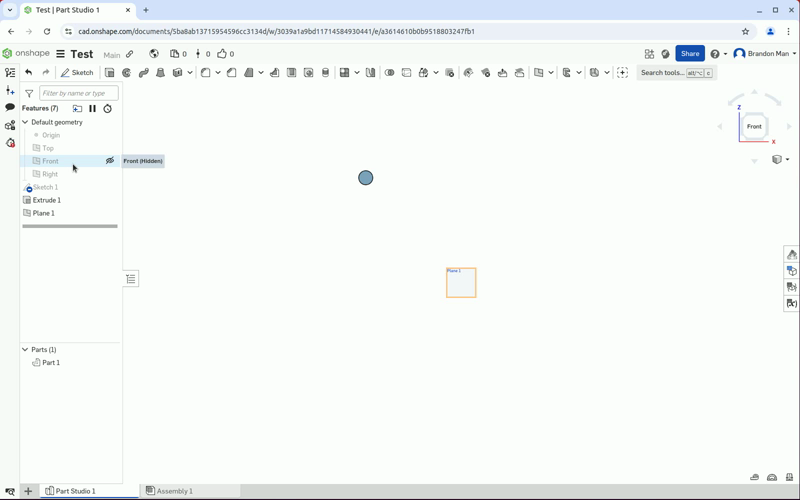
key(shift+s)
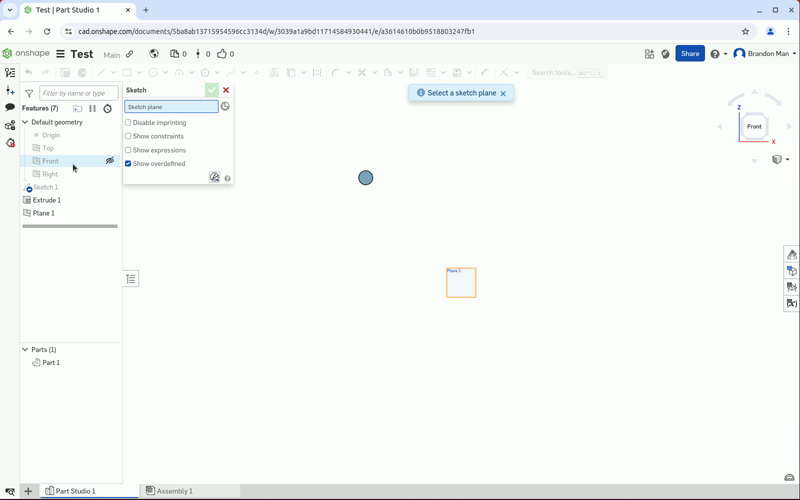
mouse_move(73, 215)
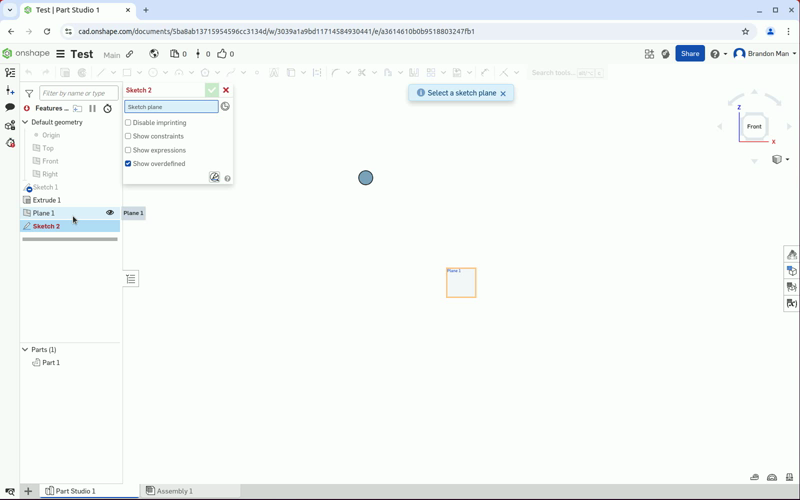
click(73, 215)
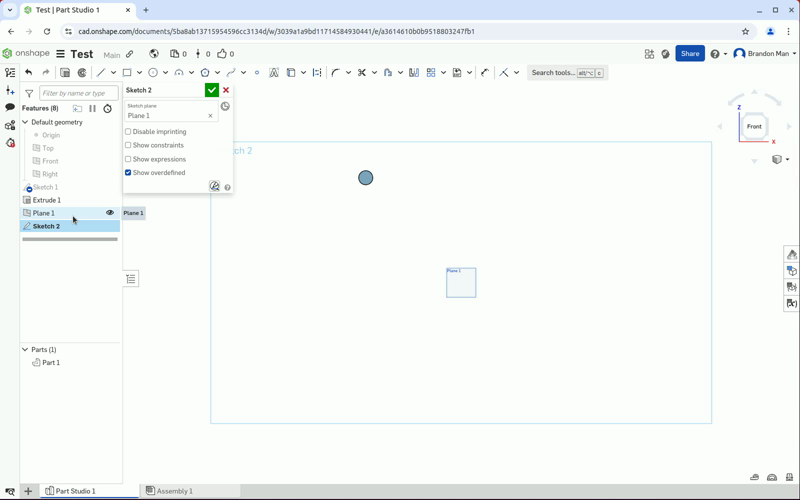
mouse_move(73, 352)
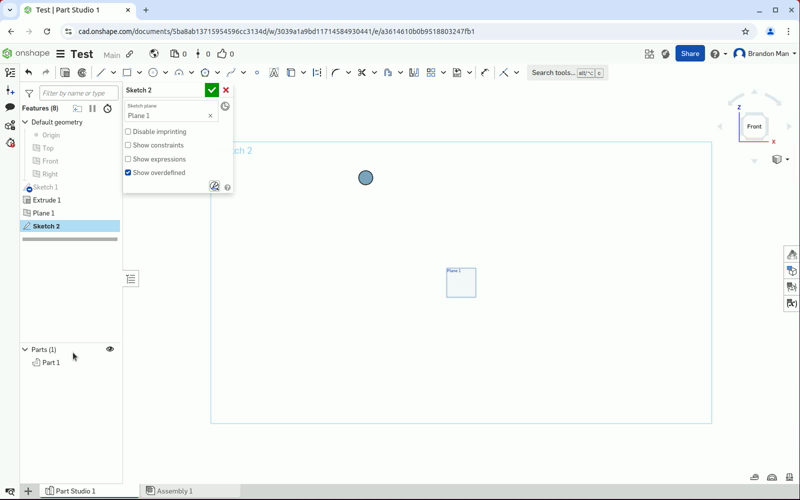
key(y)
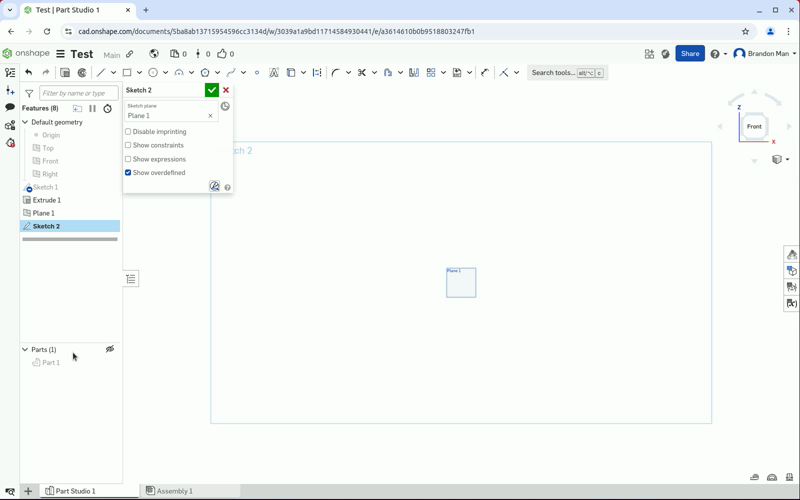
key(c)
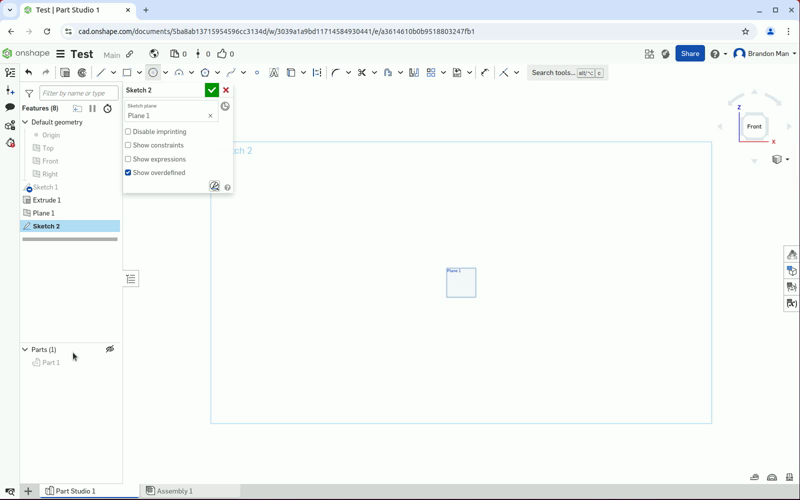
key_down(shift)
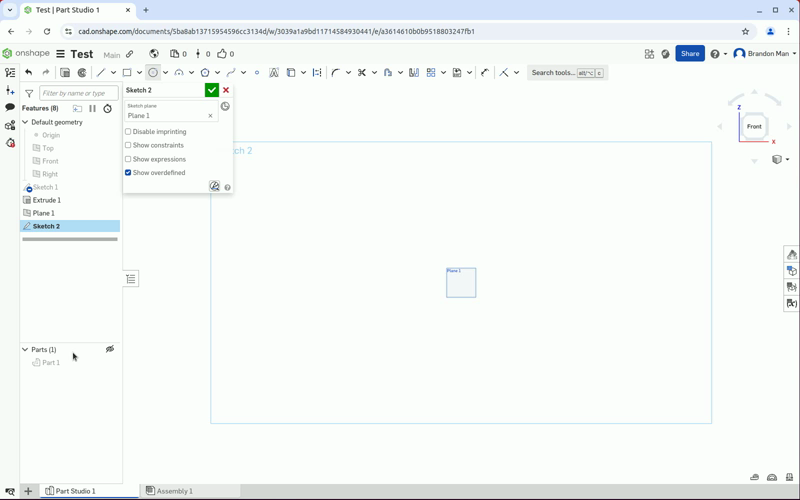
mouse_move(365, 177)
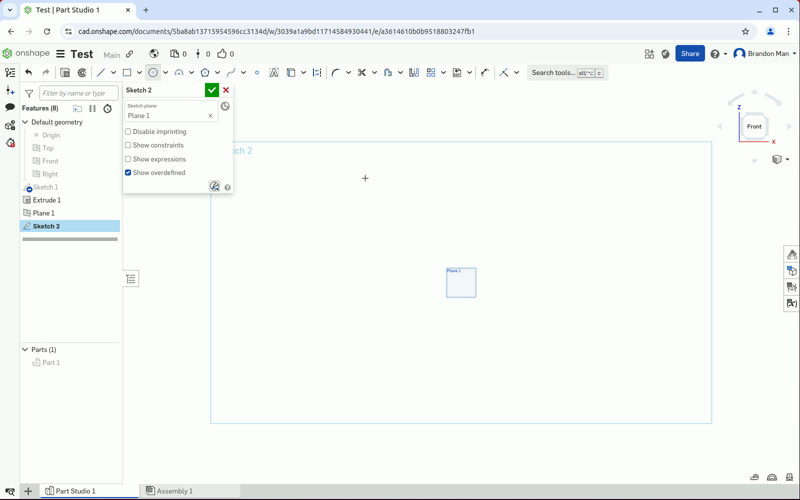
click(365, 177)
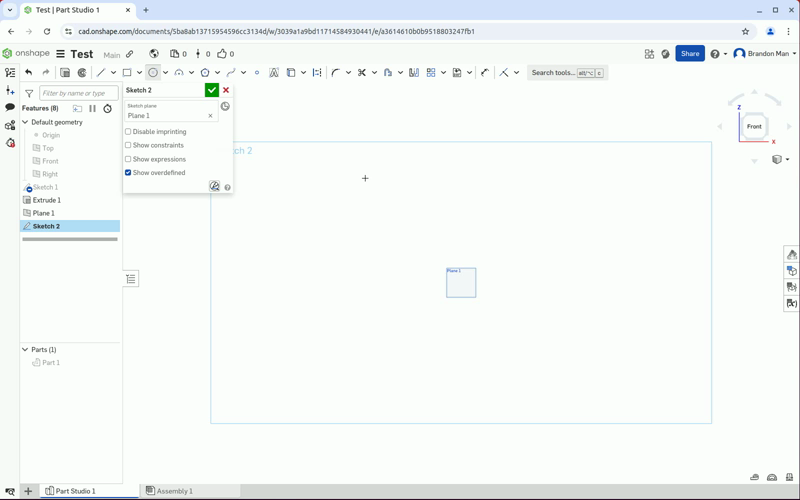
key_up(shift)
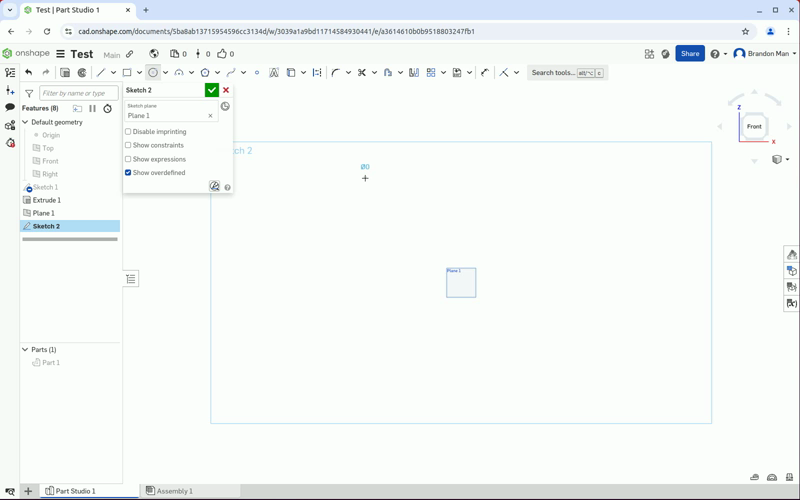
mouse_move(369, 177)
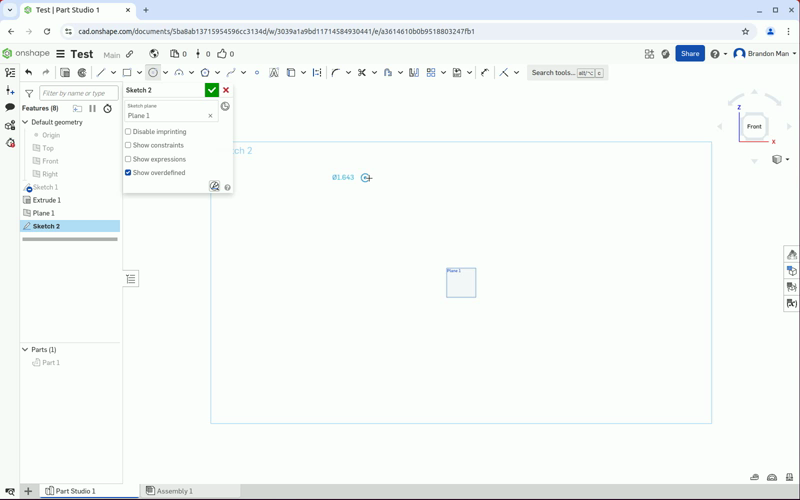
click(369, 177)
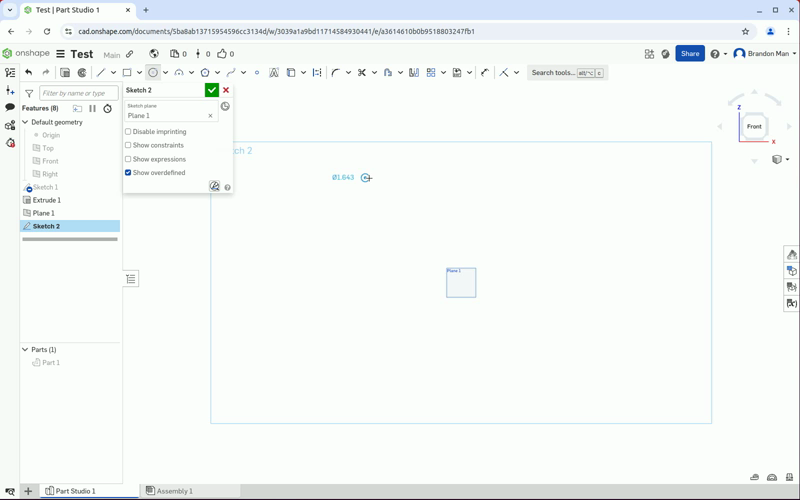
key(esc)
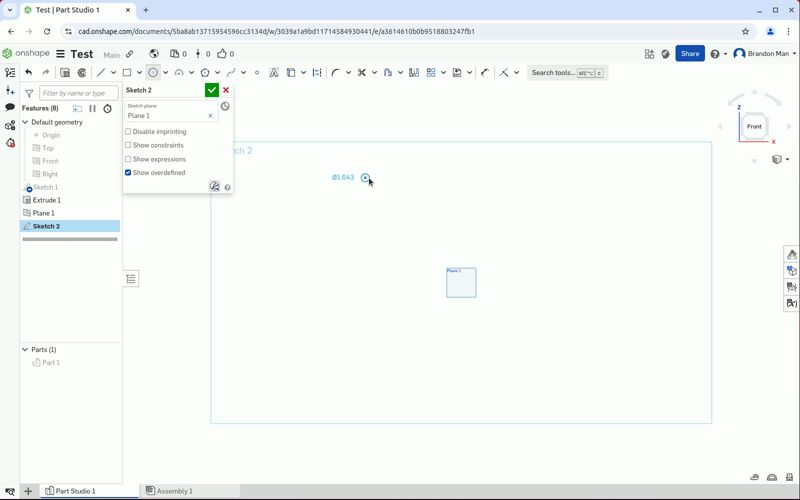
mouse_move(362, 179)
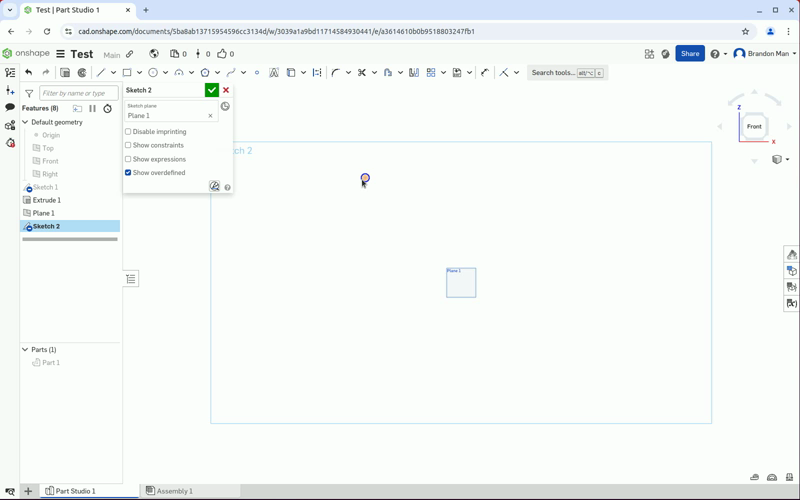
scroll(6)
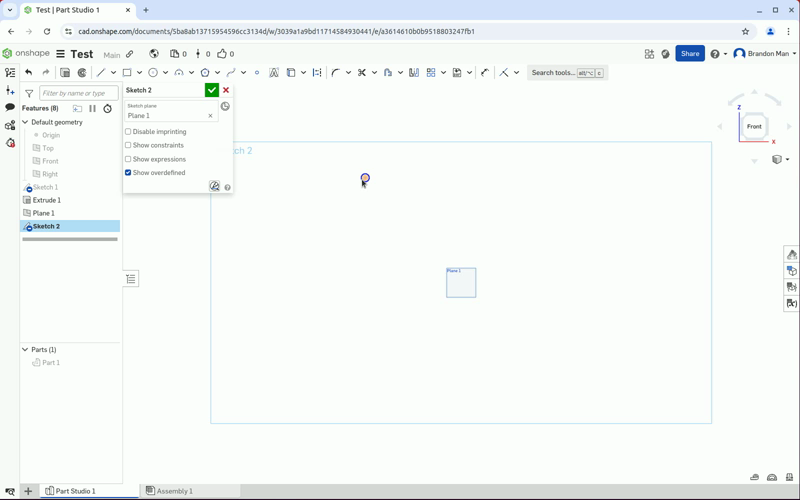
scroll(6)
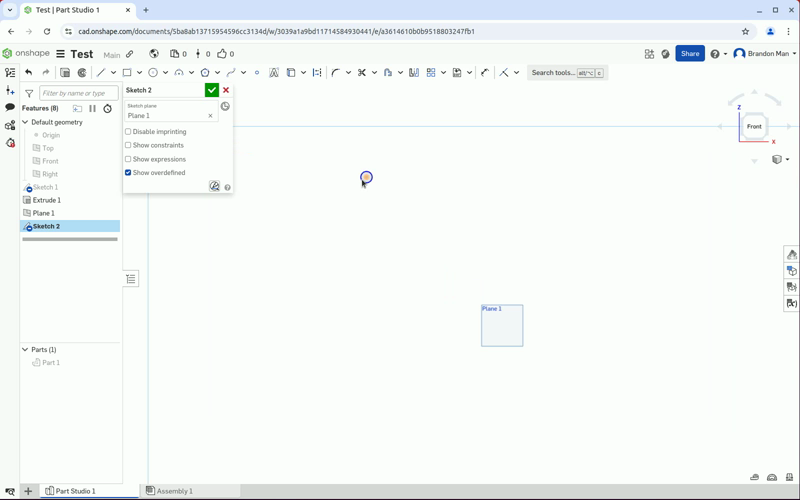
scroll(6)
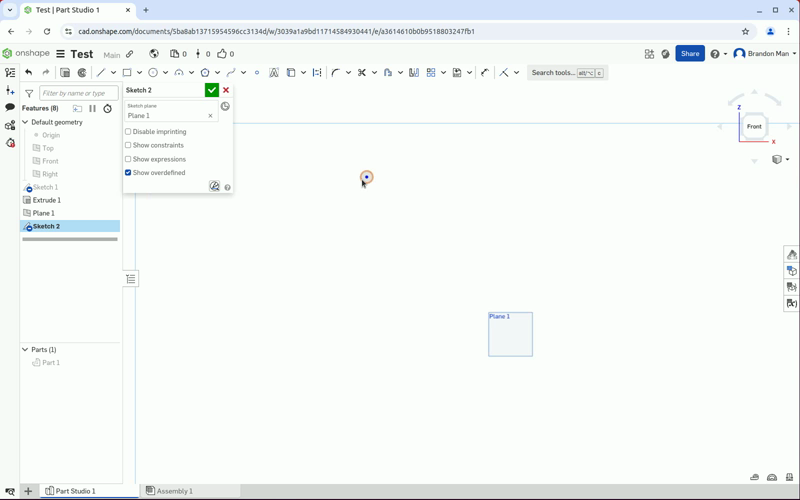
scroll(6)
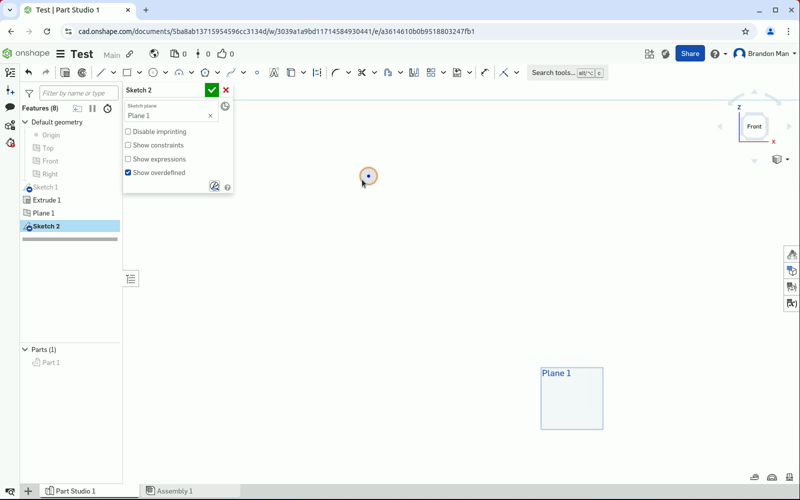
scroll(6)
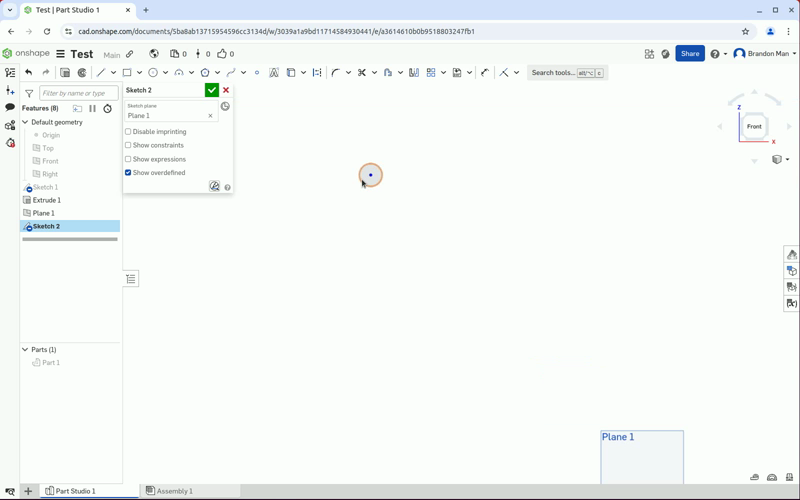
scroll(6)
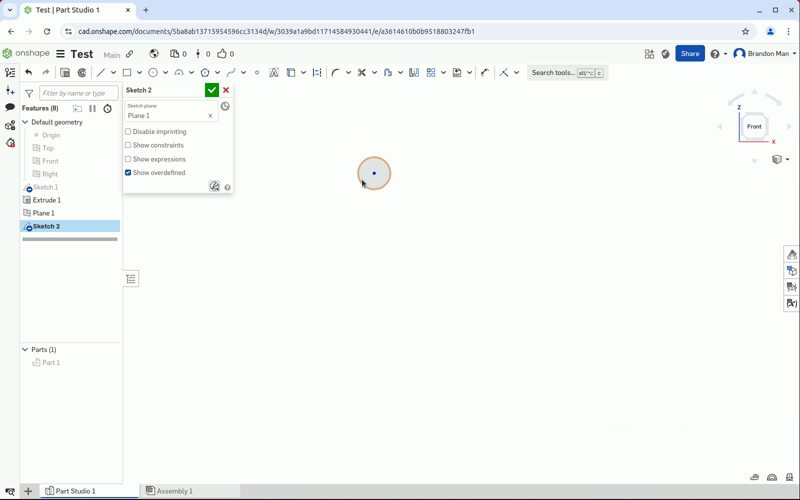
scroll(6)
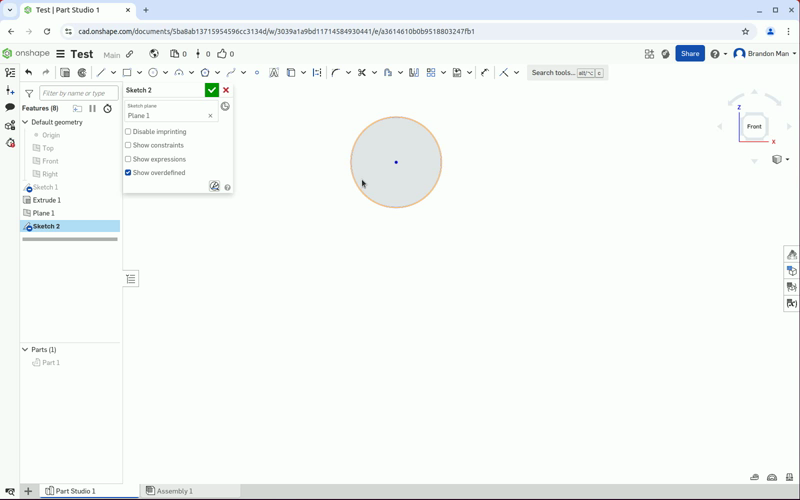
click(362, 179)
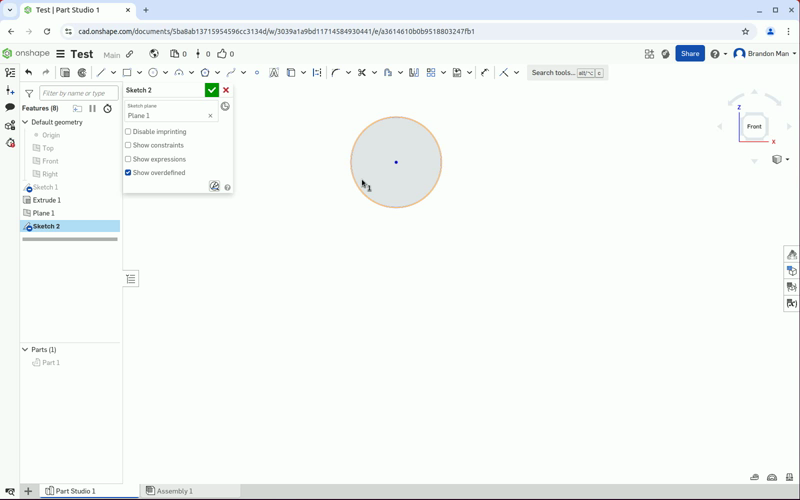
scroll(-6)
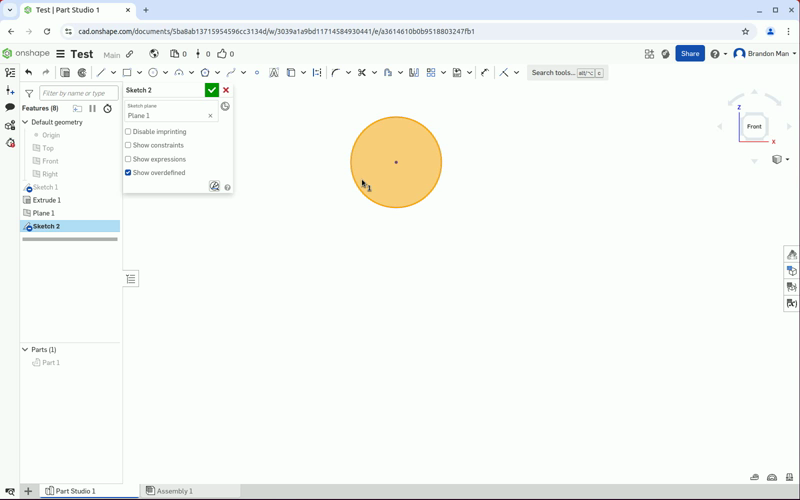
scroll(-6)
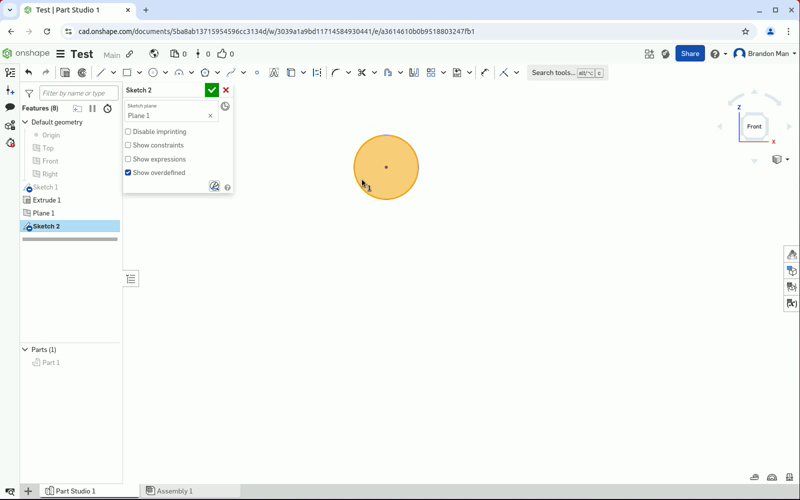
scroll(-6)
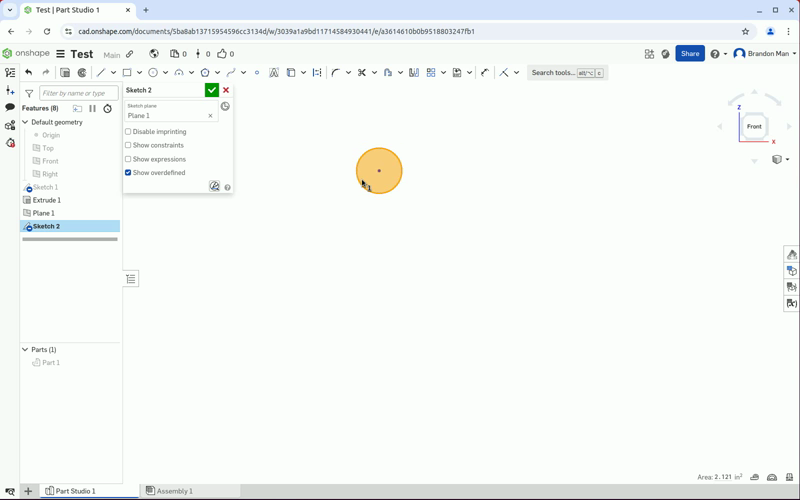
scroll(-6)
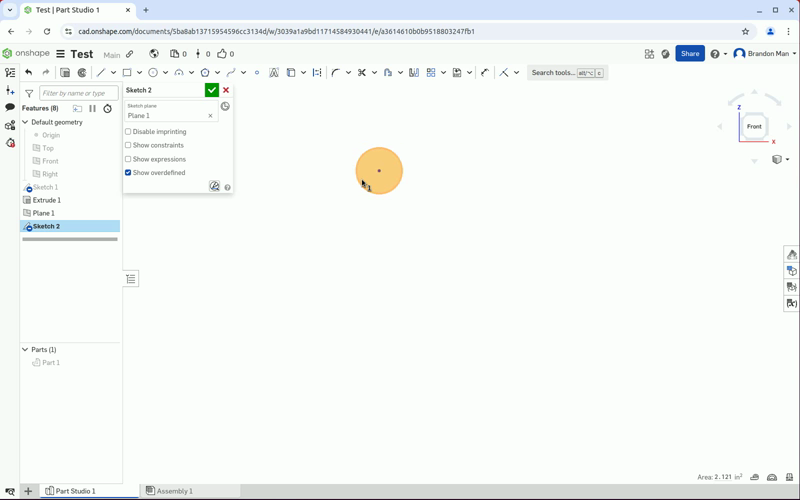
scroll(-6)
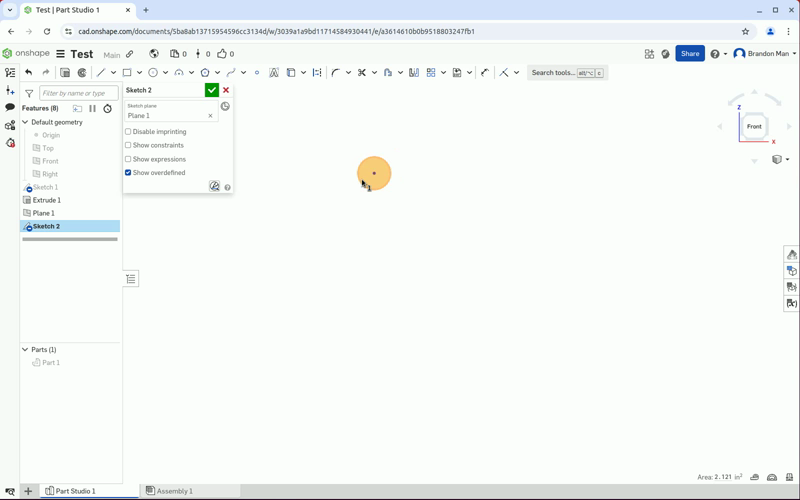
scroll(-6)
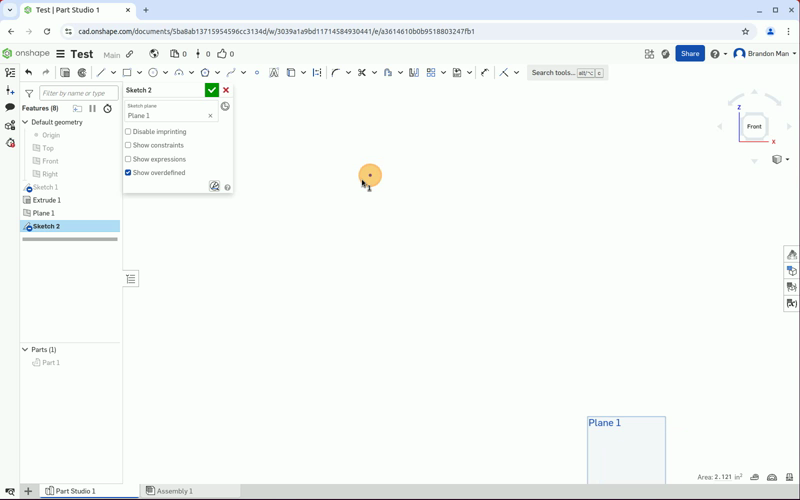
scroll(-6)
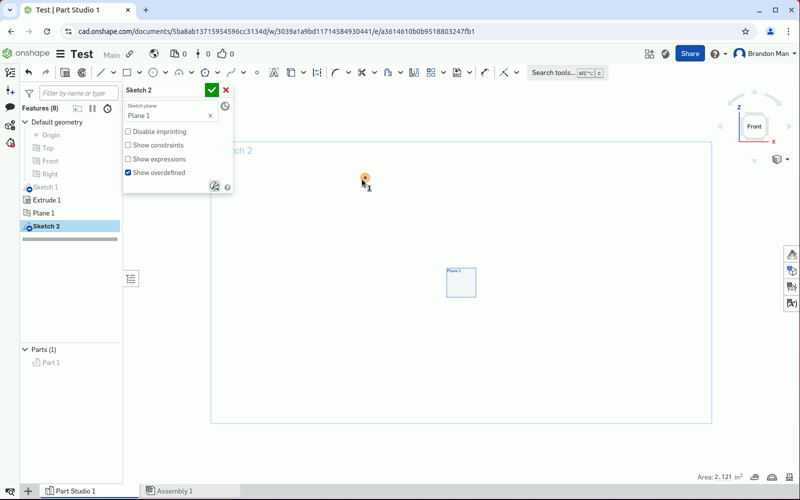
mouse_move(73, 352)
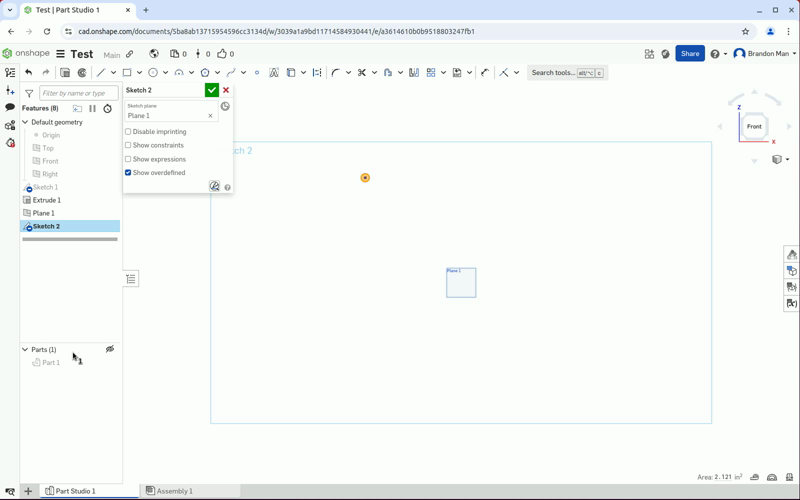
key(shift+y)
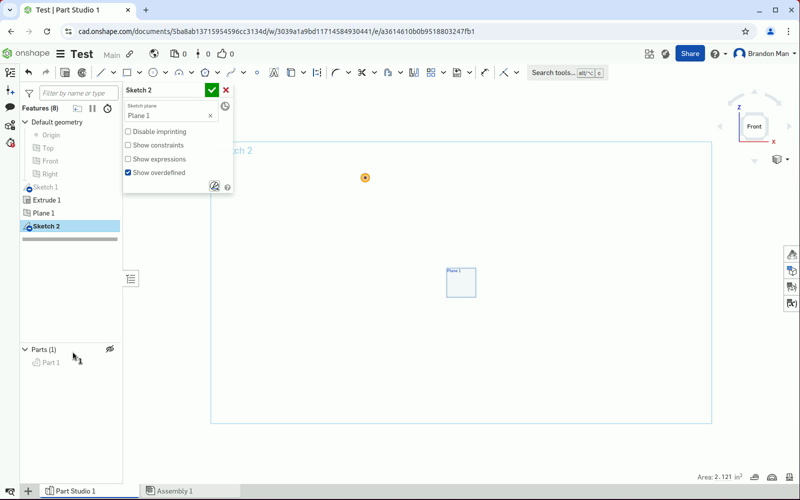
key(shift+e)
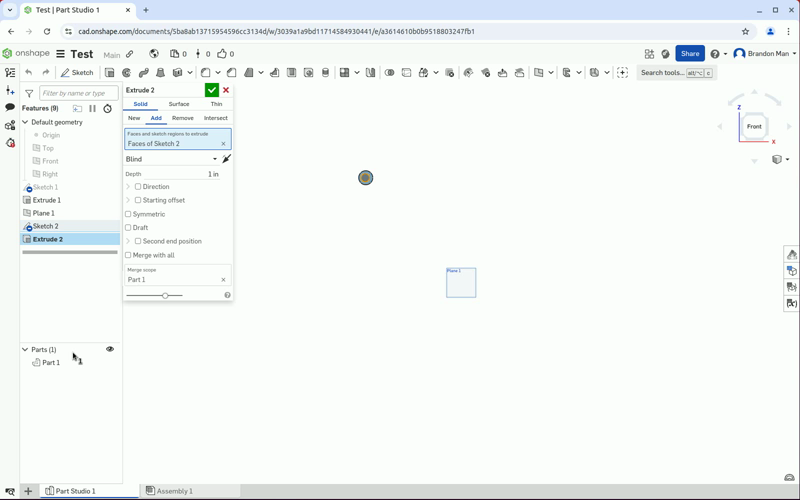
mouse_move(143, 106)
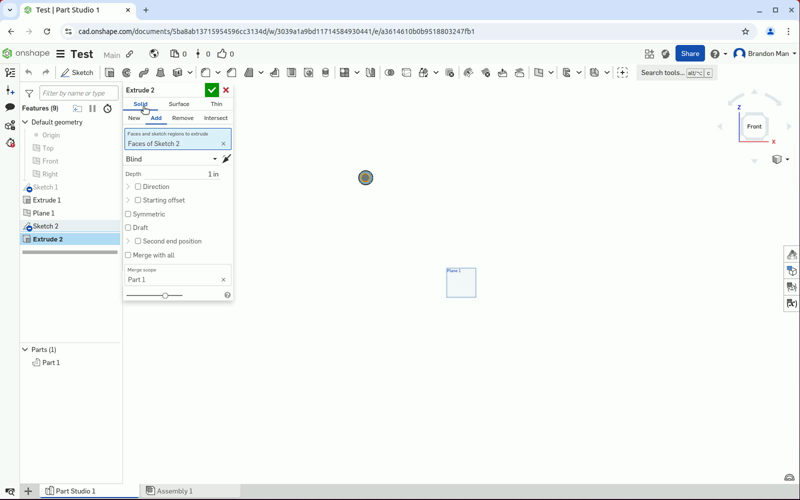
click(143, 106)
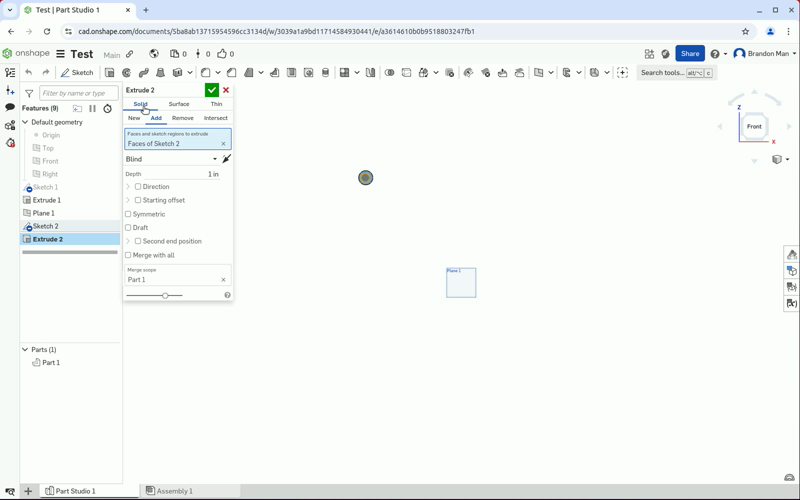
mouse_move(186, 120)
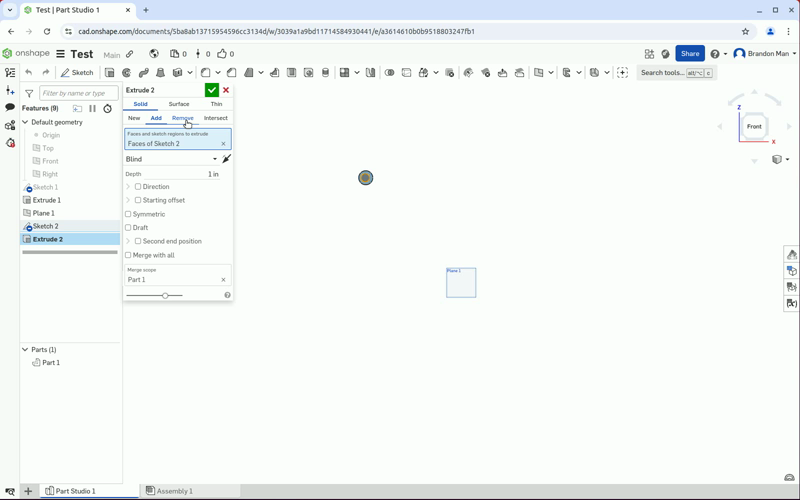
click(186, 120)
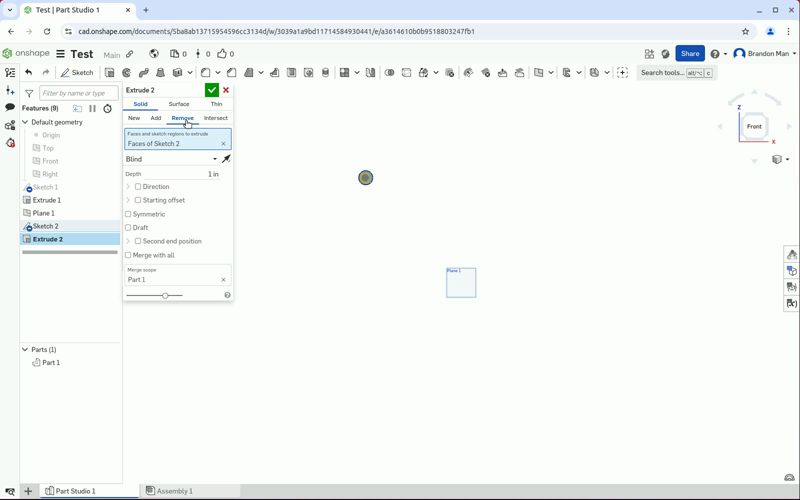
key(tab, 4)
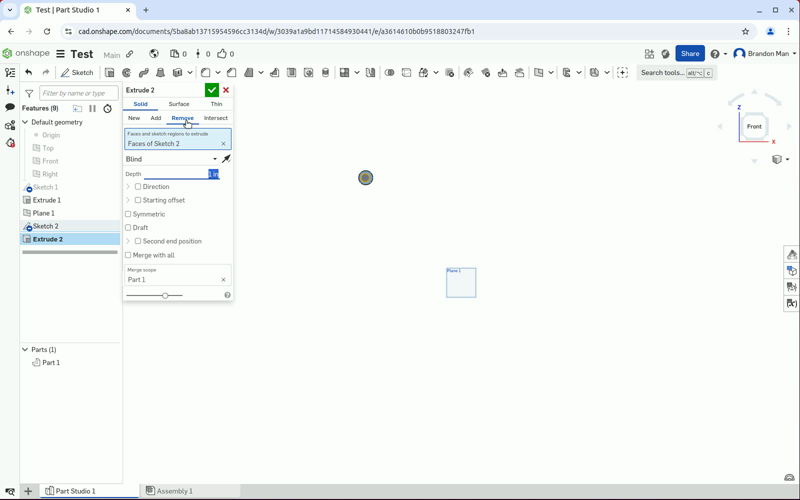
text(13.961)
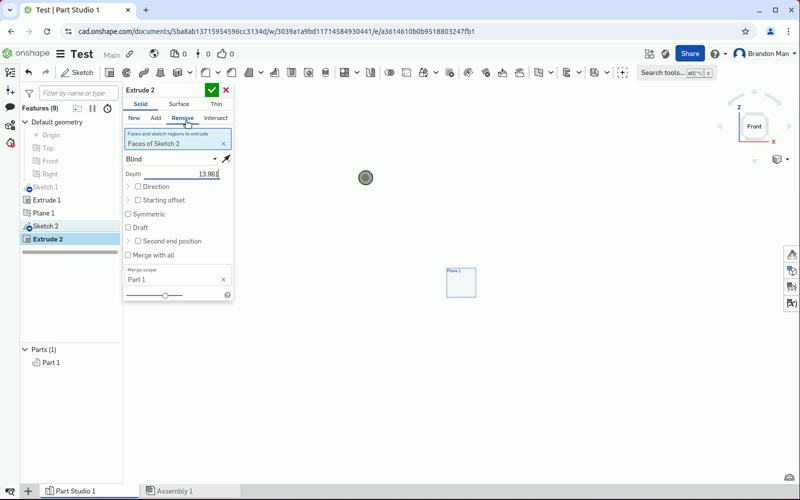
key(tab, 6)
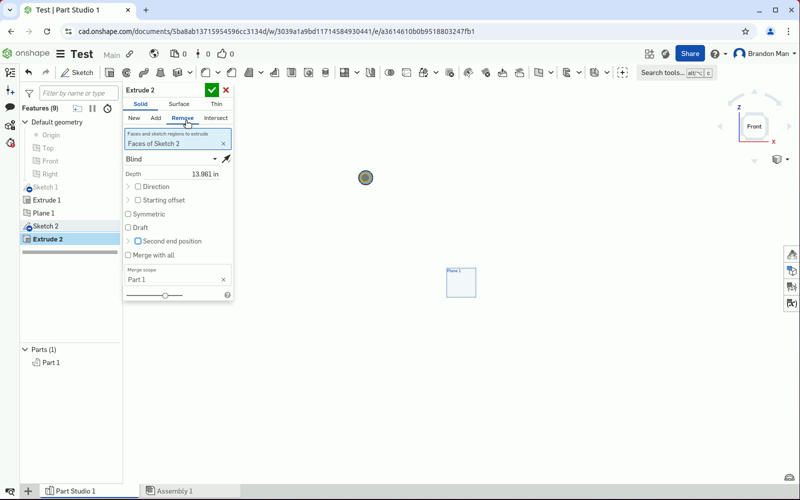
key(space)
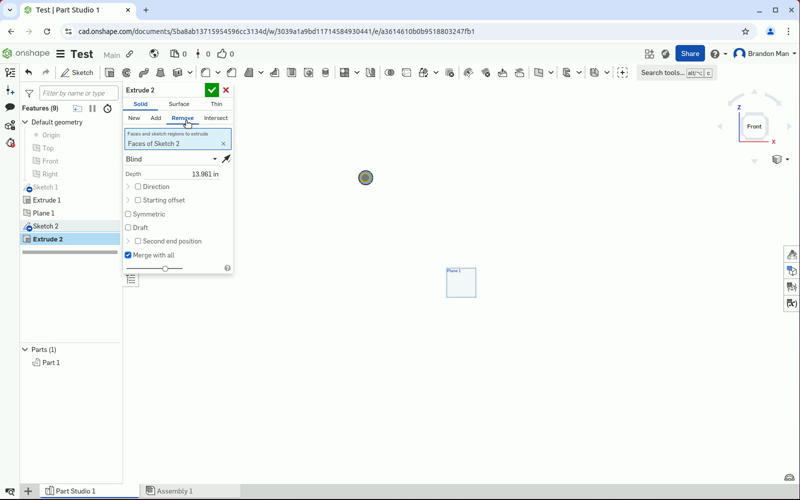
key(enter)
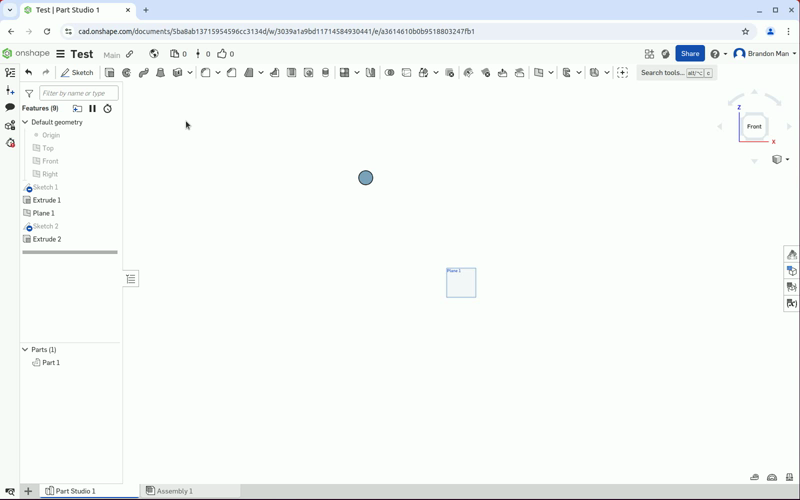
key(shift+h)
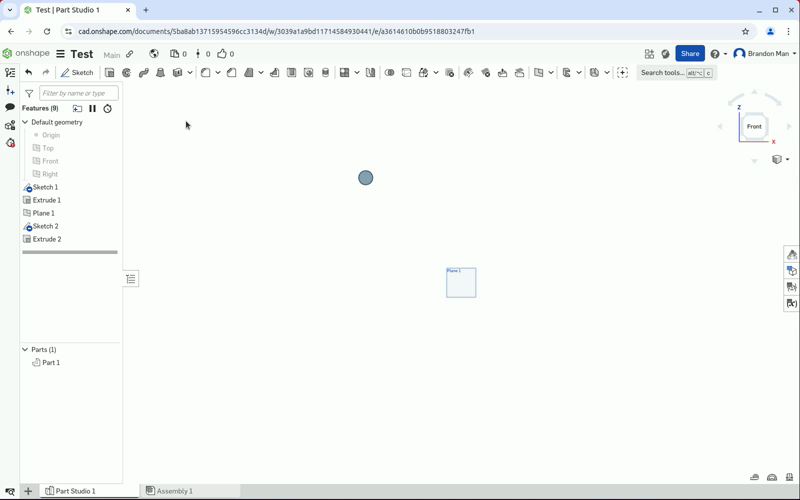
key(shift+h)
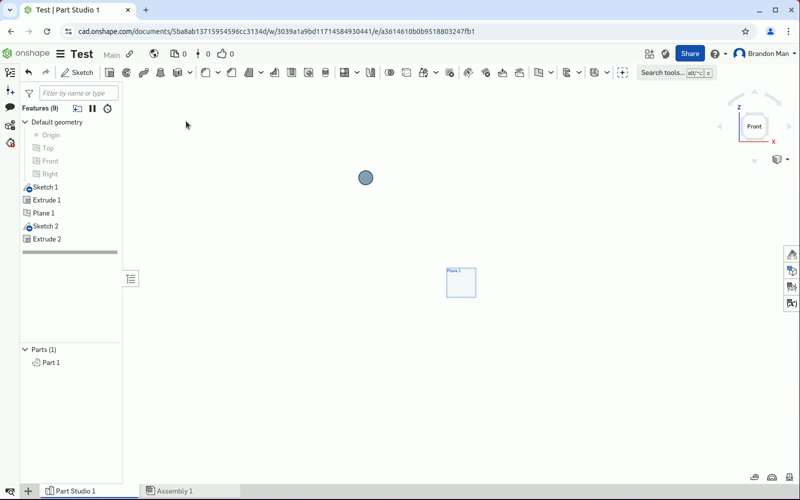
key(shift+7)
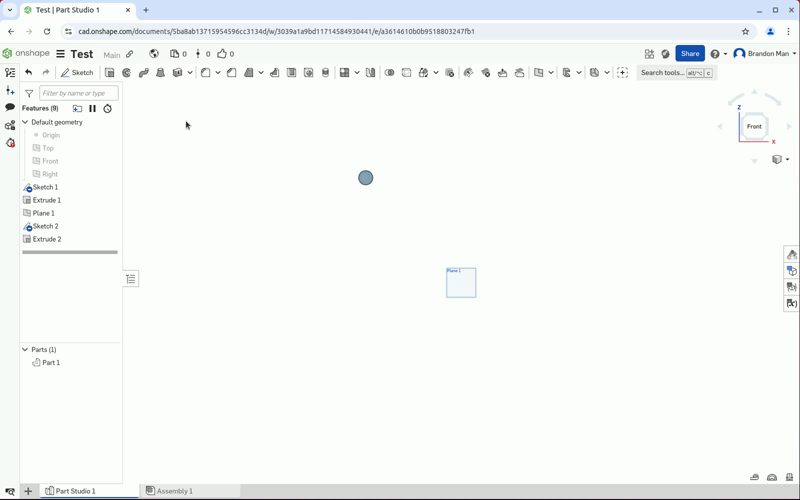
key(left, 2)
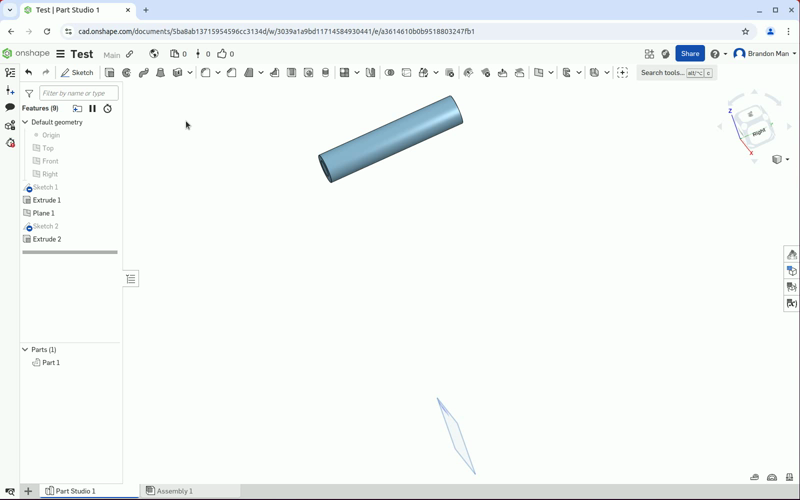
key(down, 2)
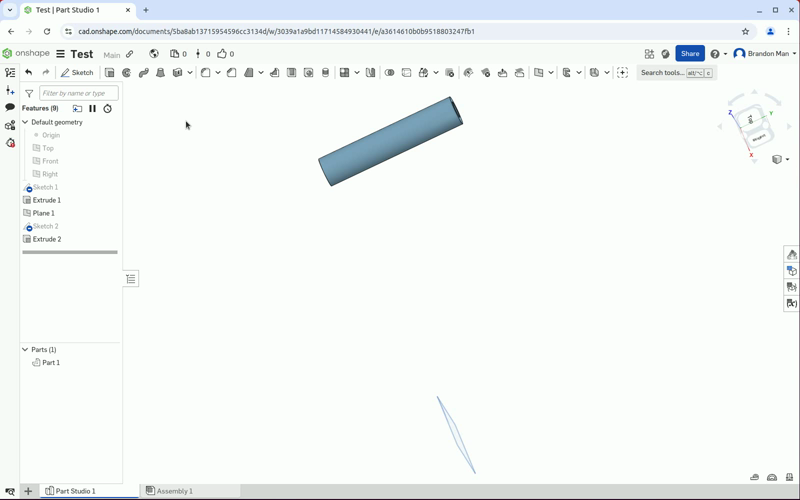
key(up, 2)
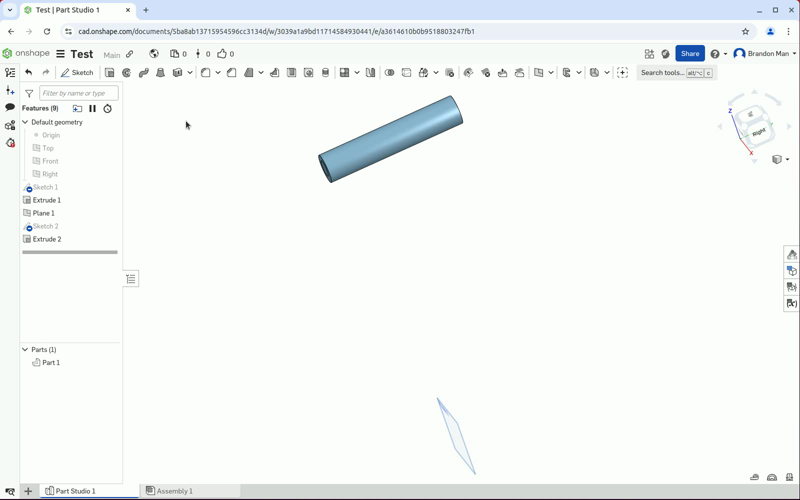
key(right, 2)
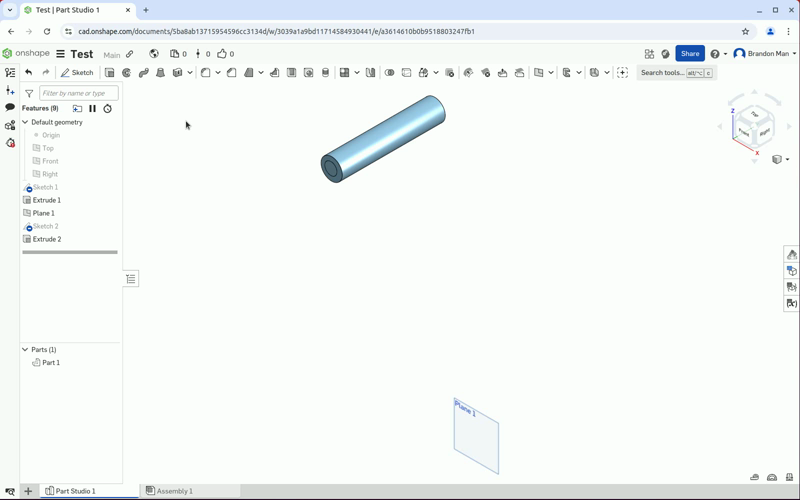
mouse_move(73, 189)
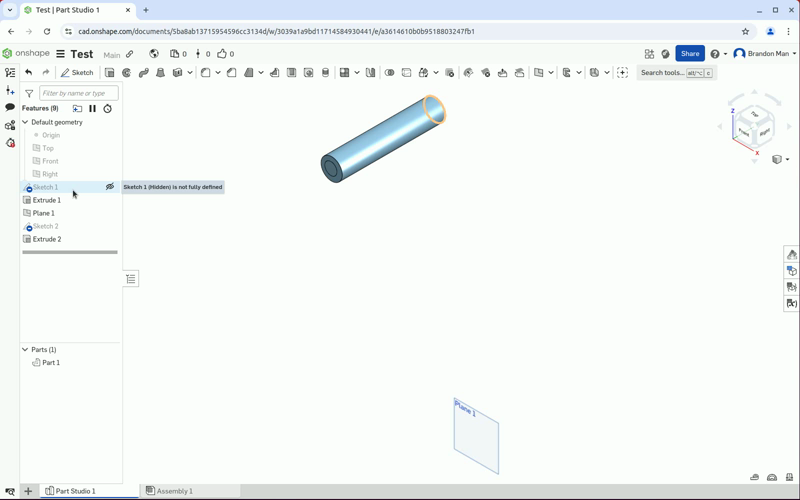
click(73, 189)